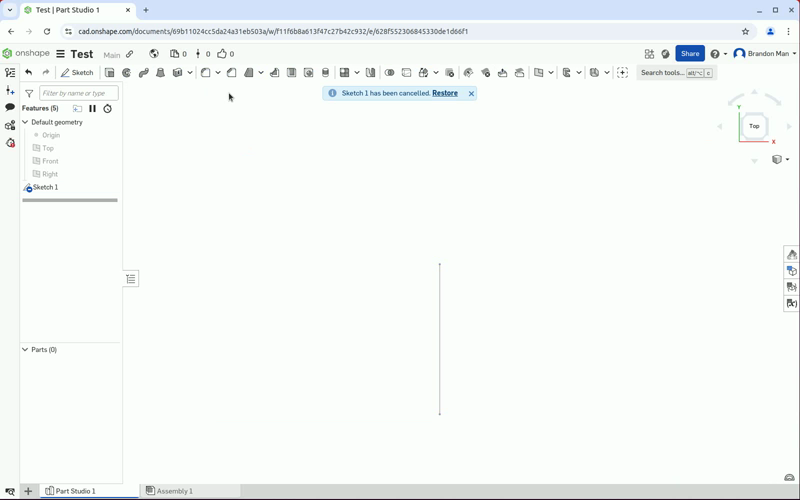
key(shift+h)
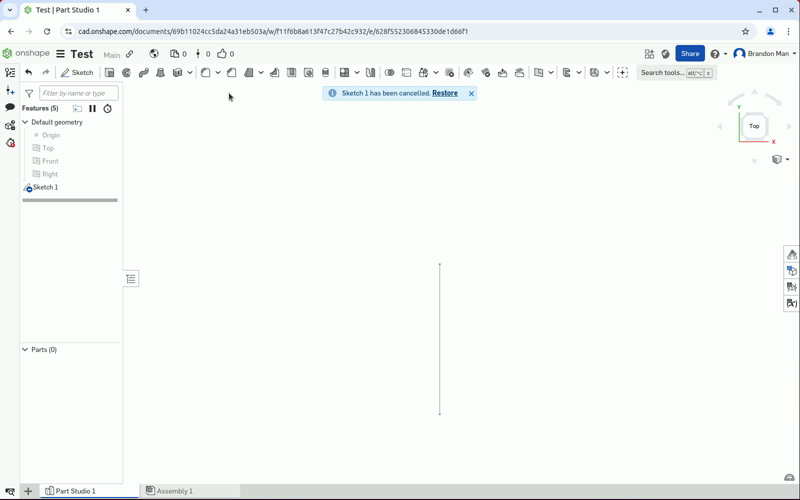
key(shift+s)
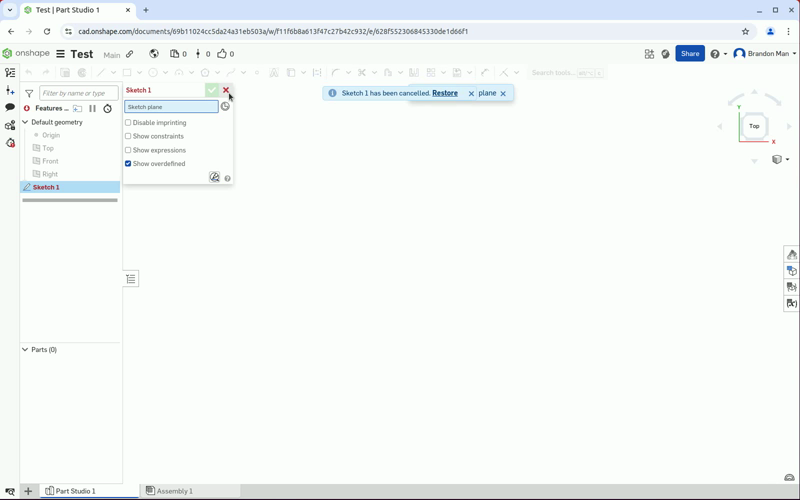
mouse_move(73, 150)
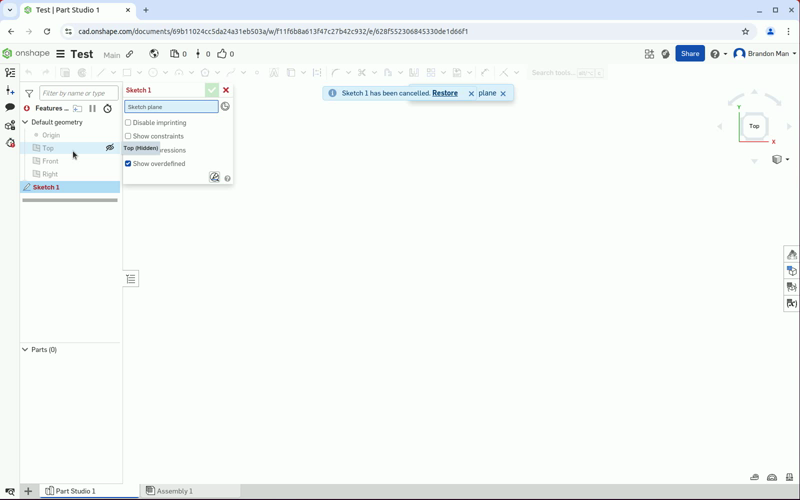
click(73, 150)
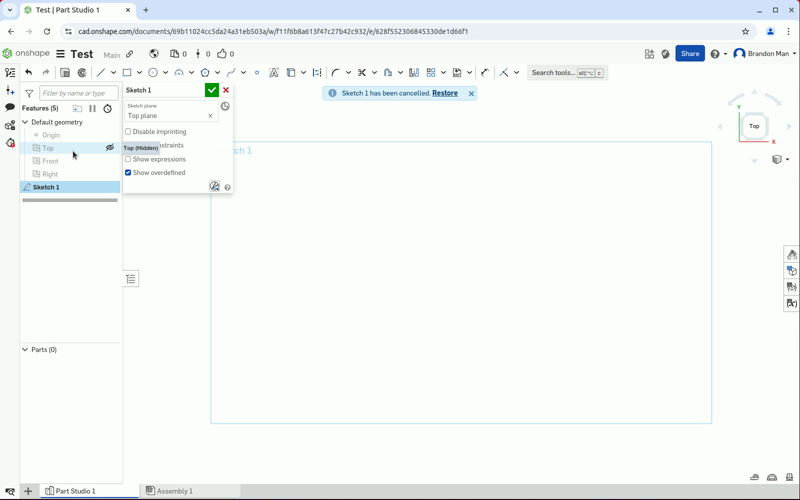
mouse_move(73, 352)
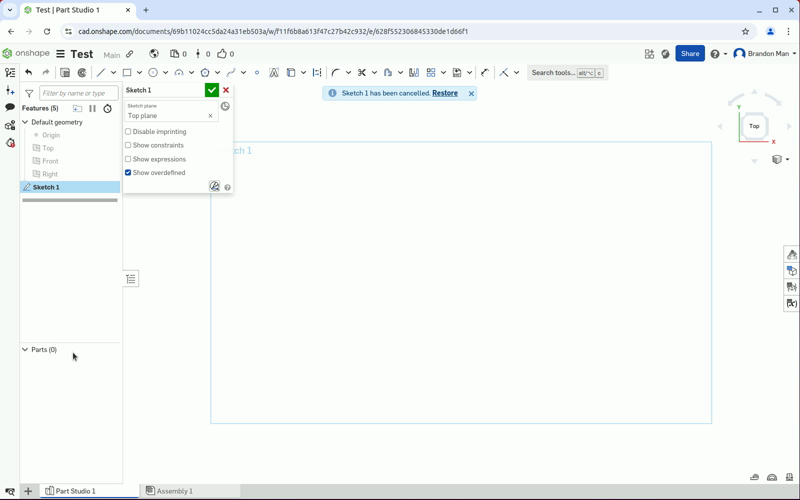
key(y)
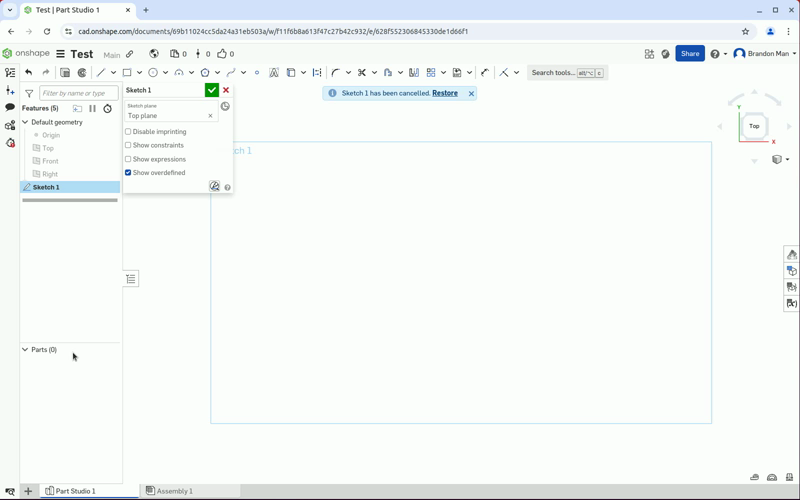
key(l)
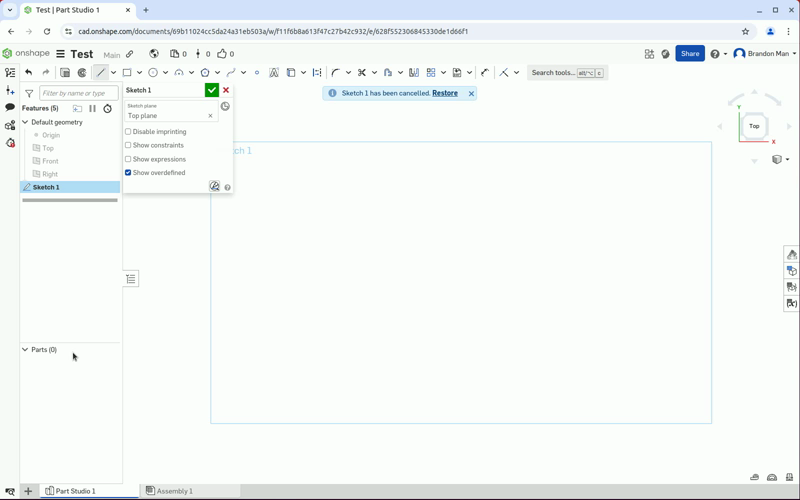
key_down(shift)
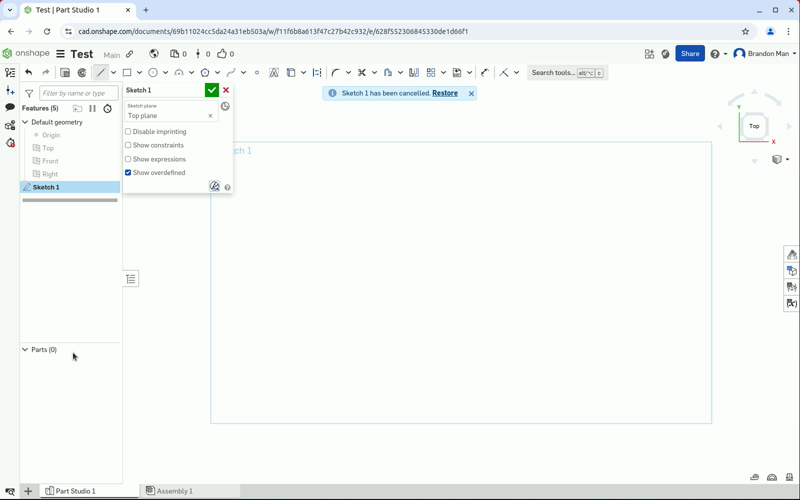
mouse_move(348, 353)
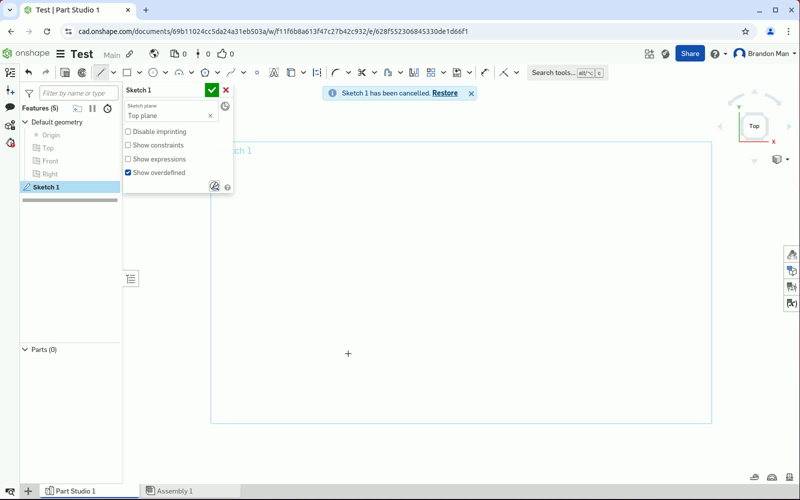
click(348, 353)
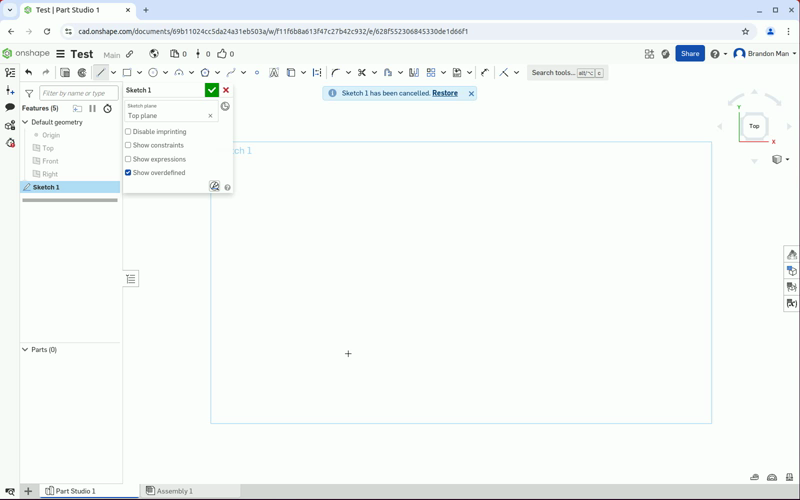
key_up(shift)
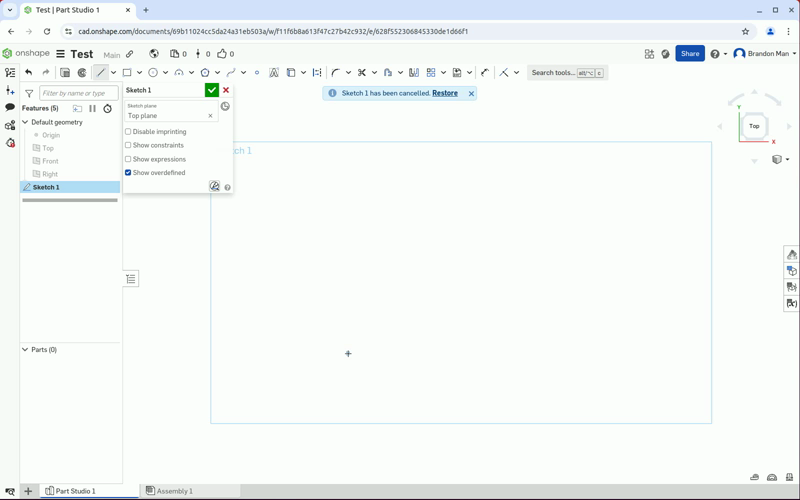
key_down(shift)
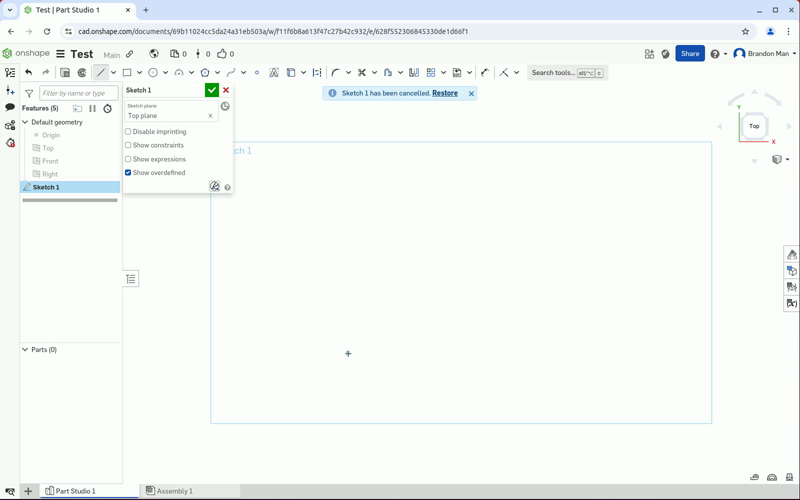
mouse_move(572, 353)
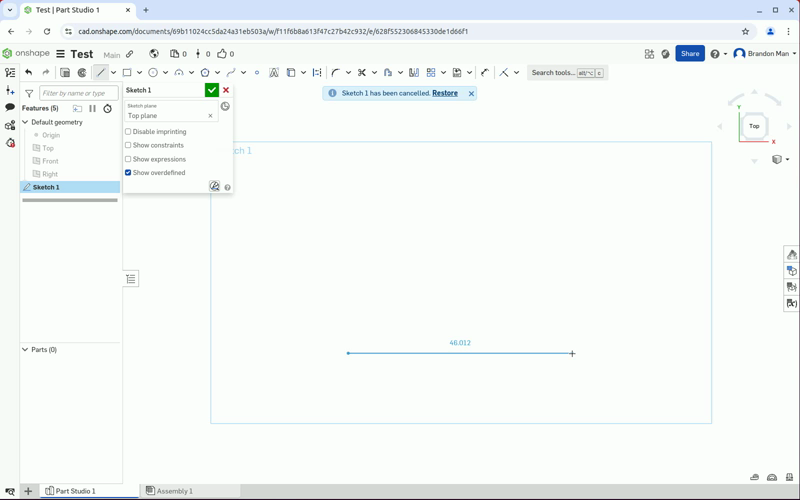
click(572, 353)
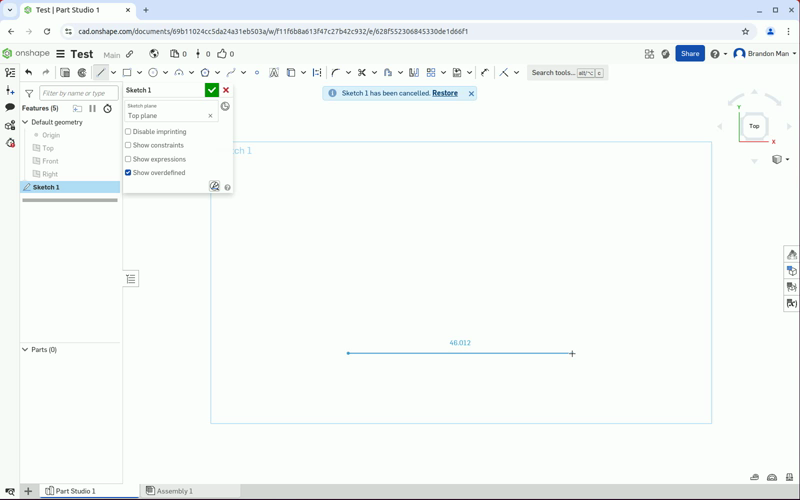
key_up(shift)
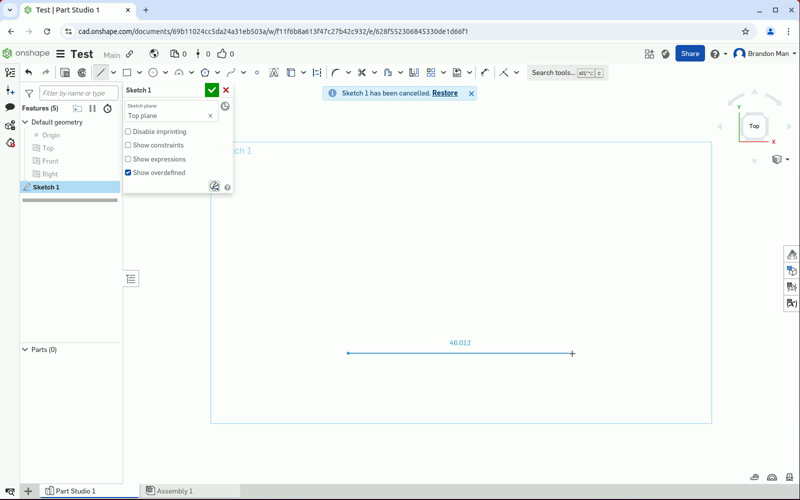
key_down(shift)
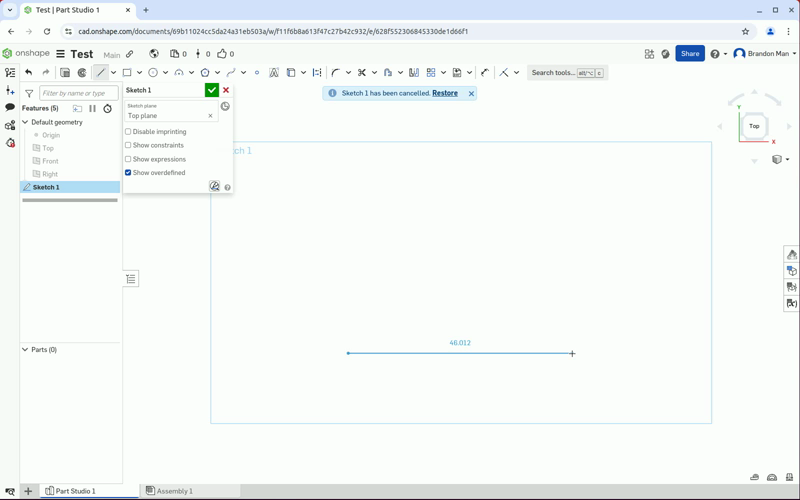
mouse_move(572, 214)
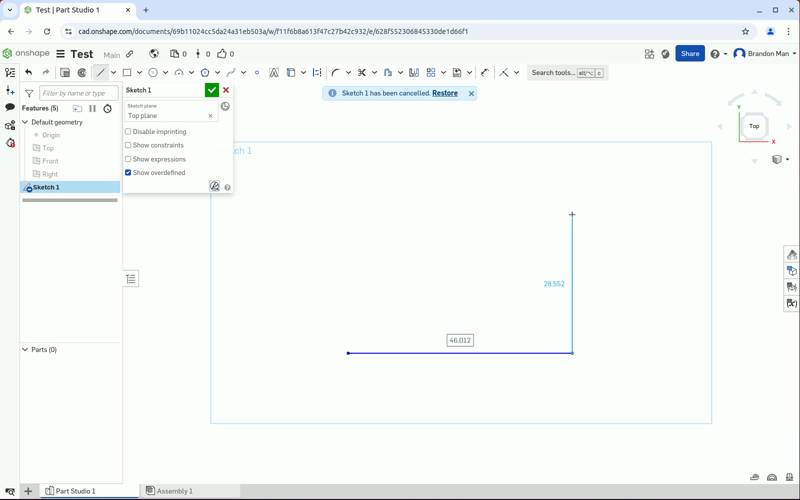
click(572, 214)
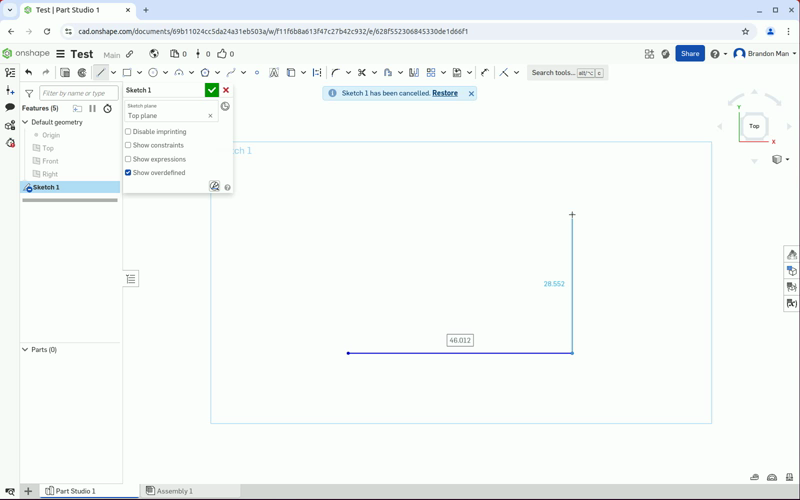
key_up(shift)
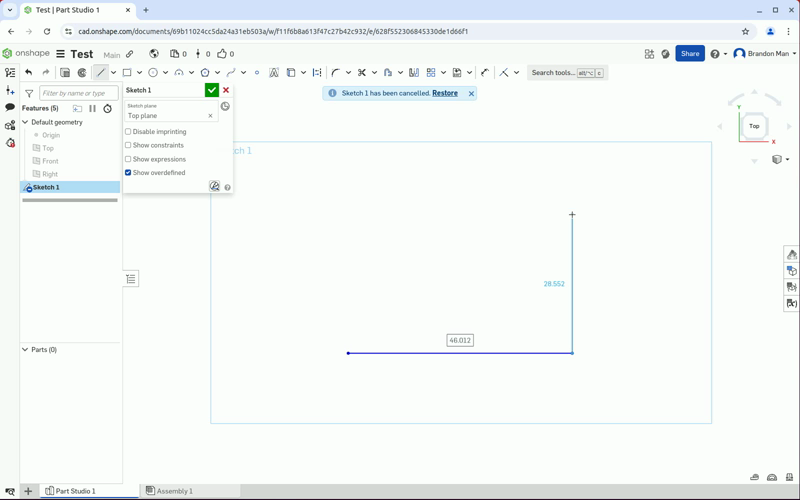
key_down(shift)
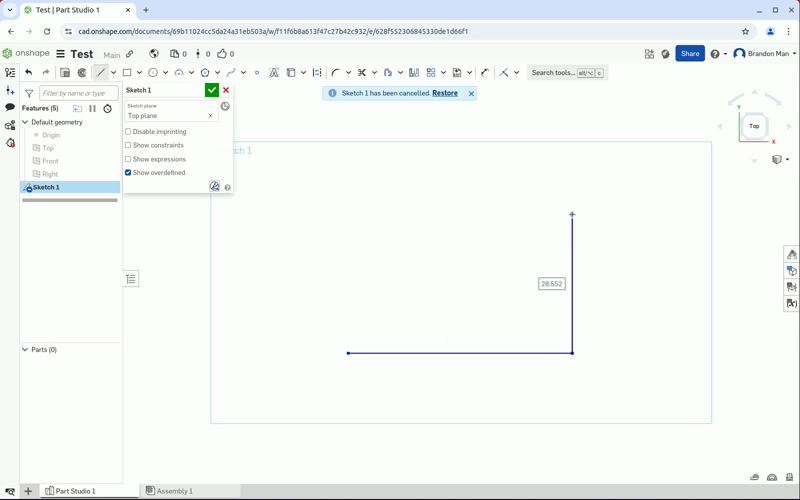
mouse_move(348, 214)
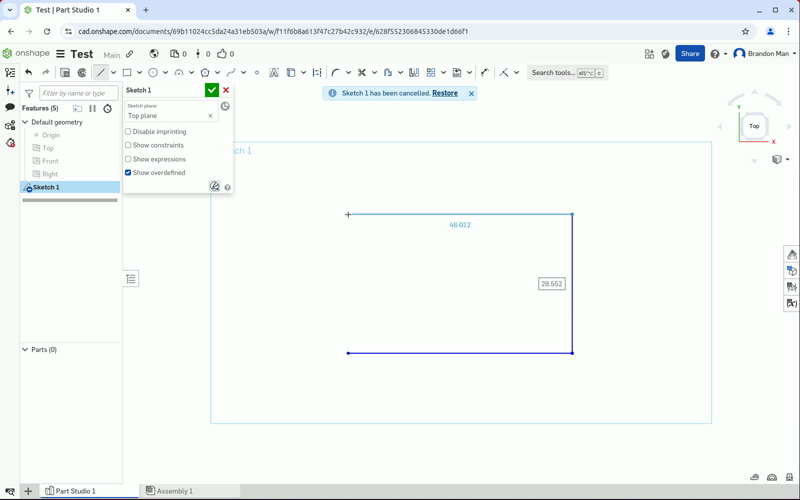
click(348, 214)
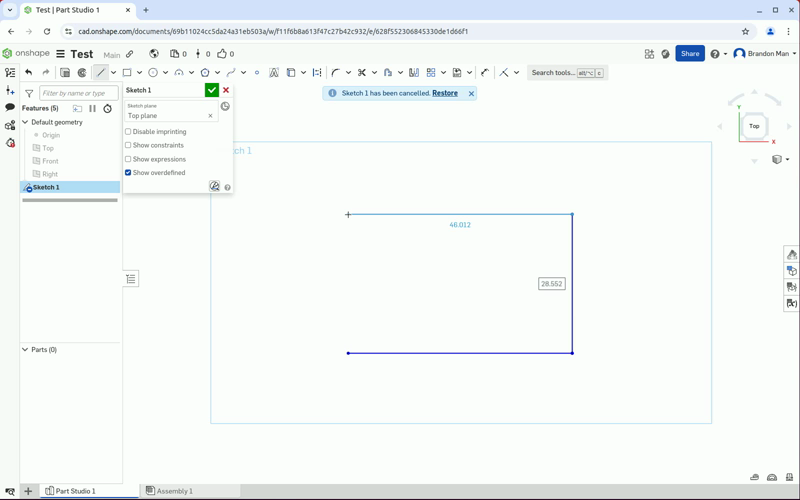
key_up(shift)
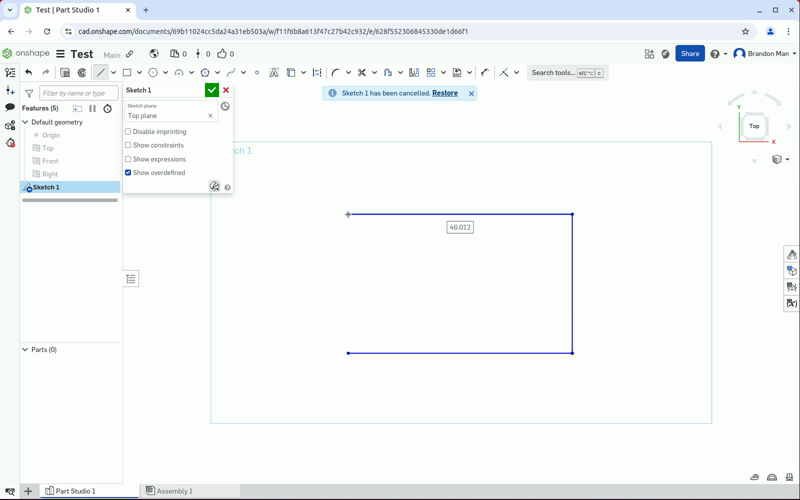
key_down(shift)
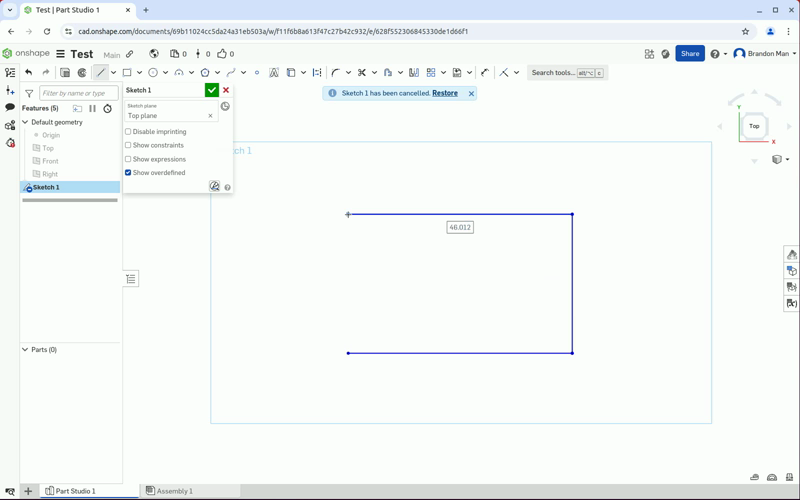
mouse_move(348, 353)
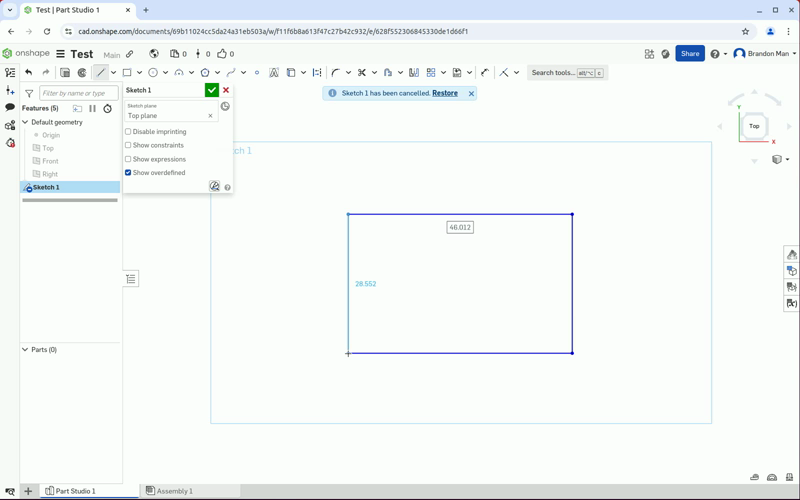
key_up(shift)
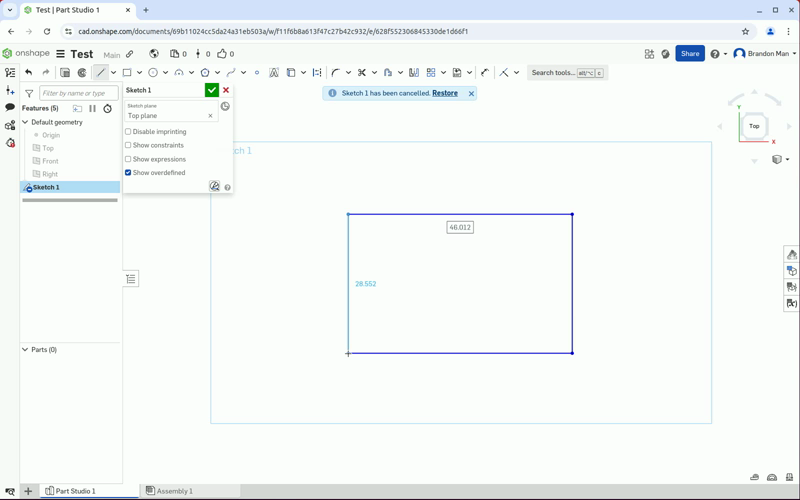
click(348, 353)
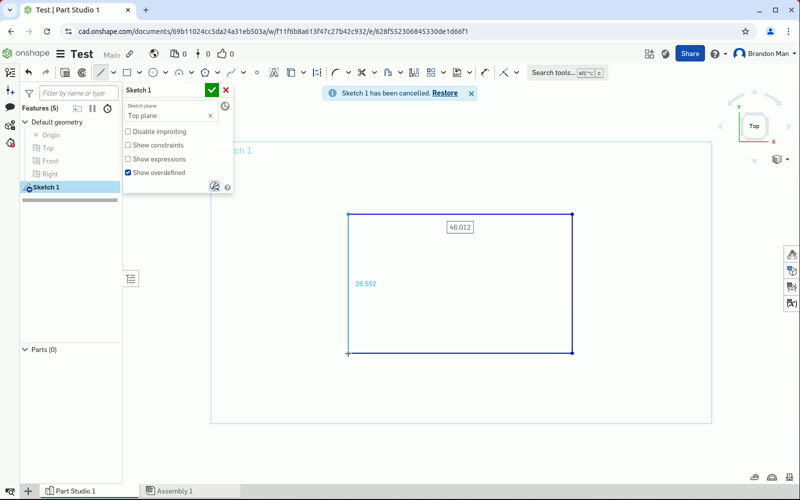
key(esc)
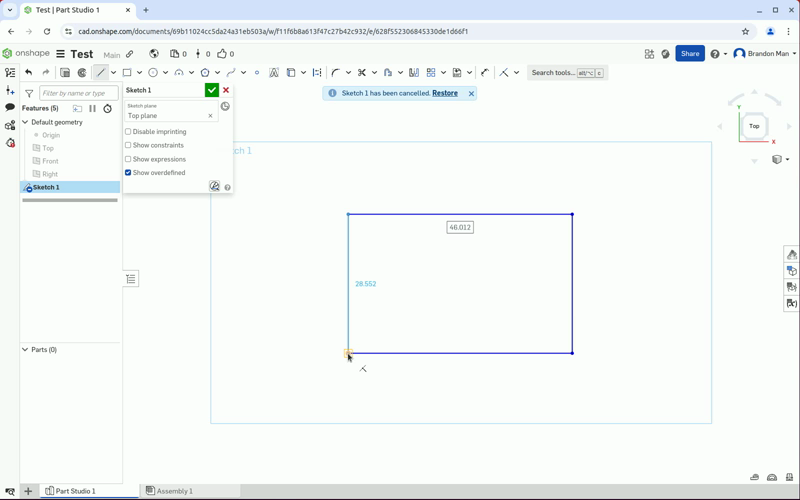
mouse_move(478, 304)
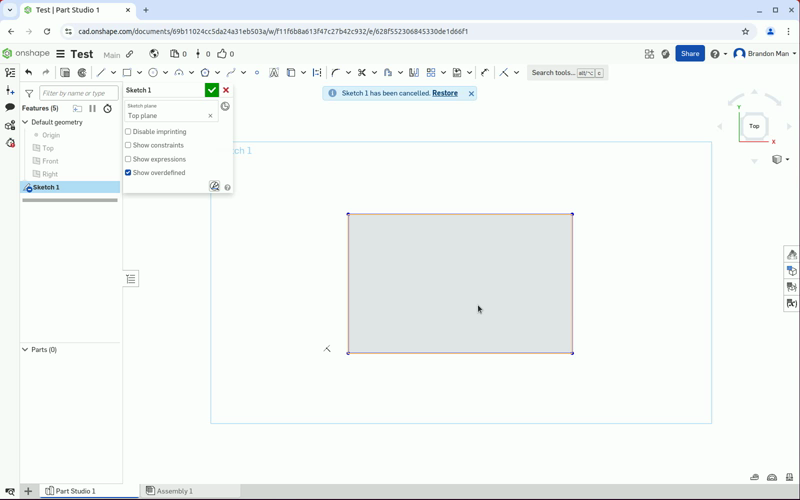
click(478, 304)
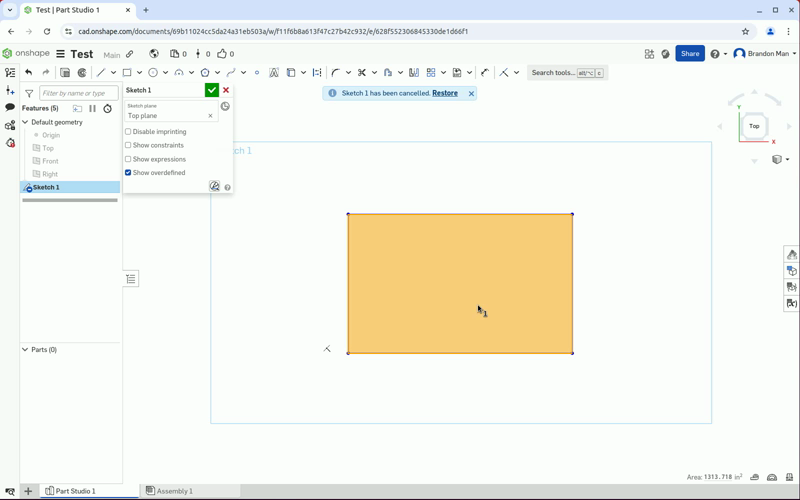
mouse_move(73, 352)
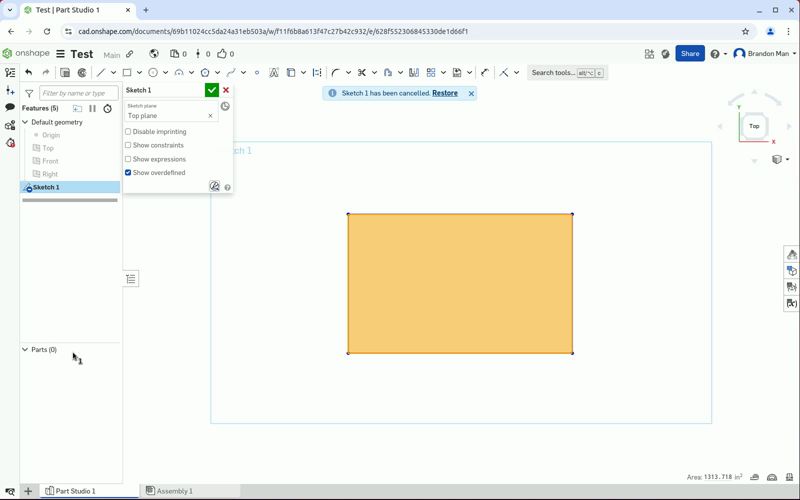
key(shift+y)
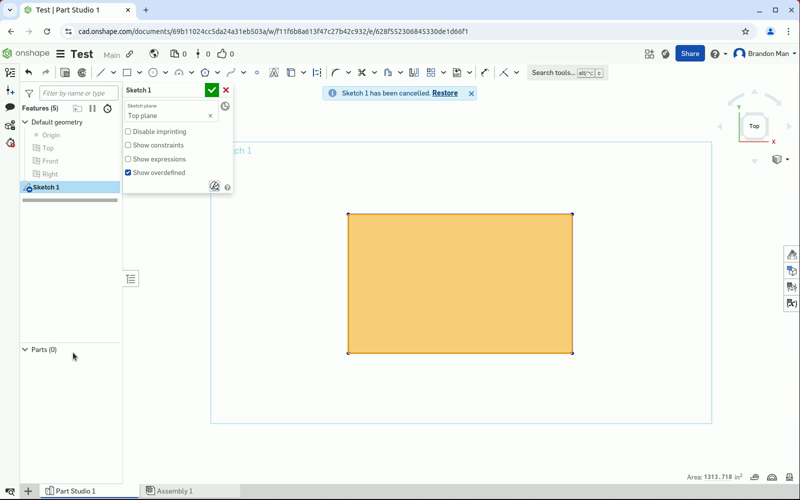
key(shift+e)
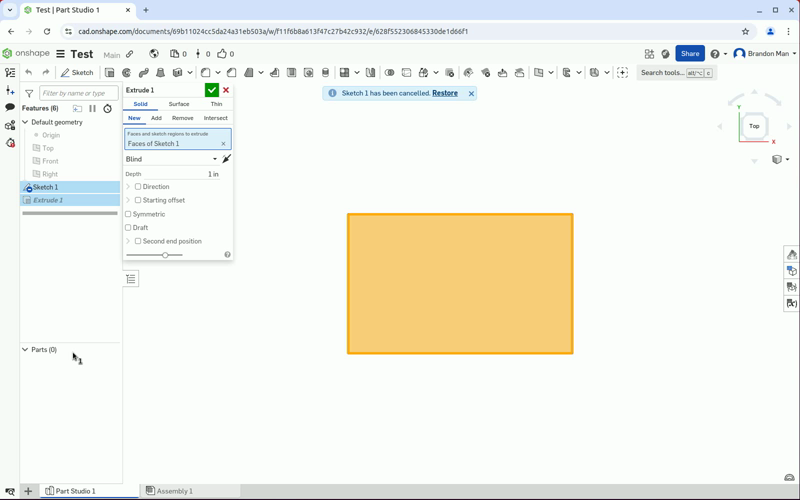
mouse_move(143, 106)
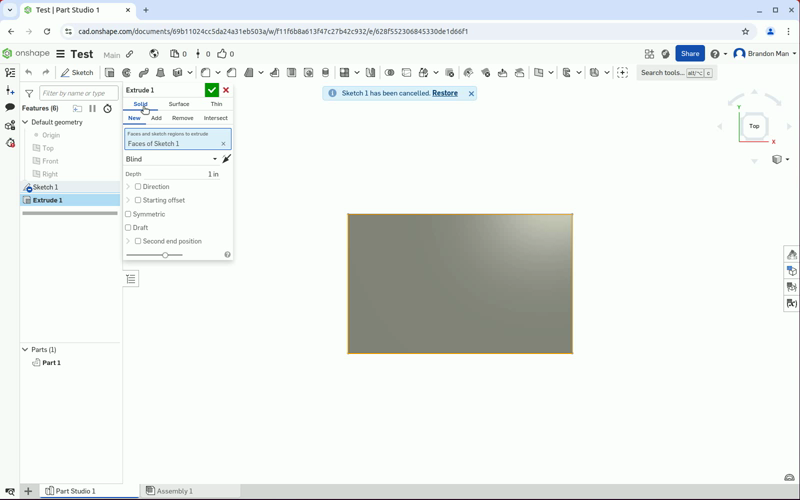
click(143, 106)
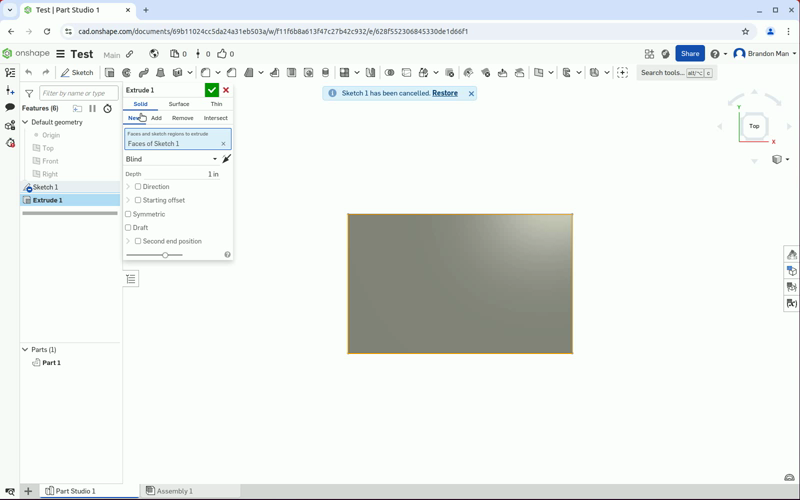
mouse_move(137, 120)
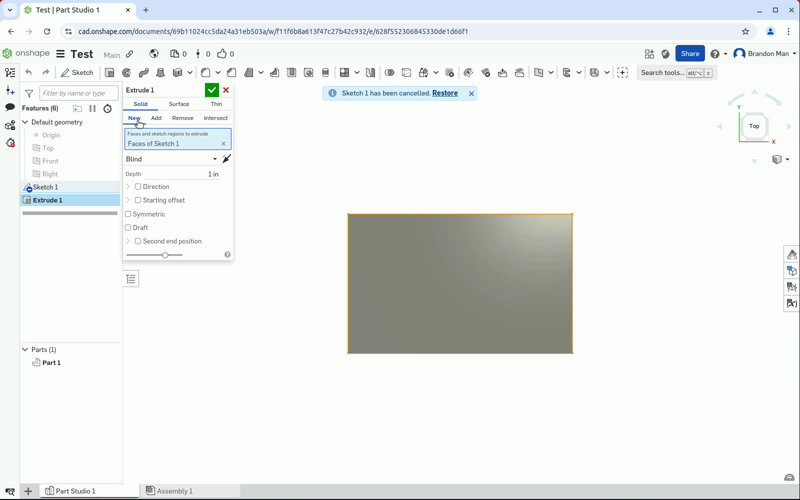
click(137, 120)
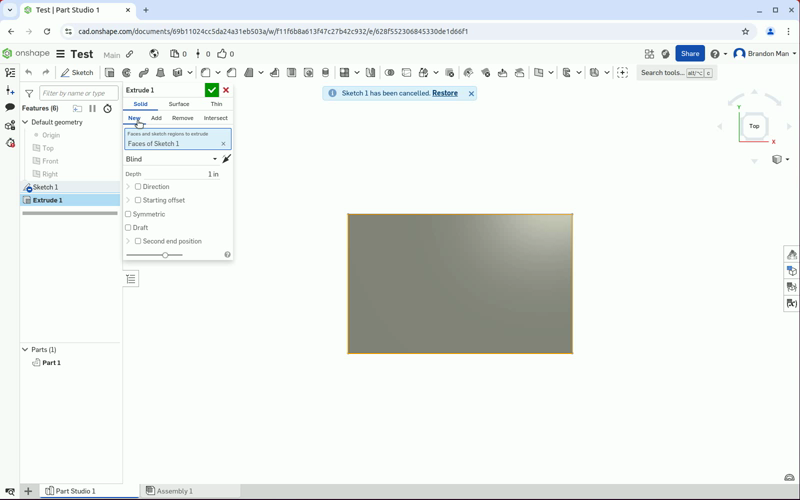
key(tab, 4)
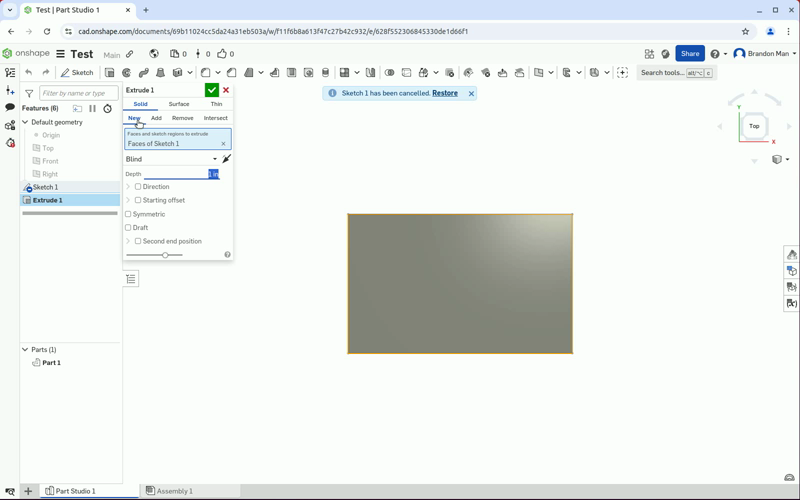
text(3.37)
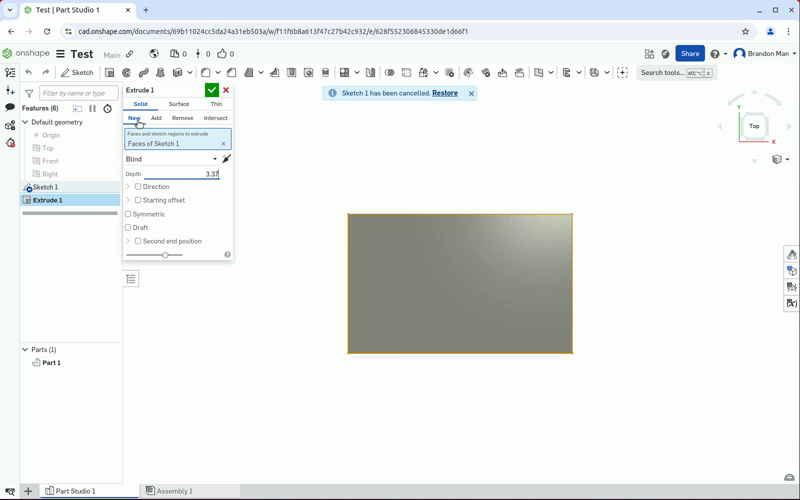
key(enter)
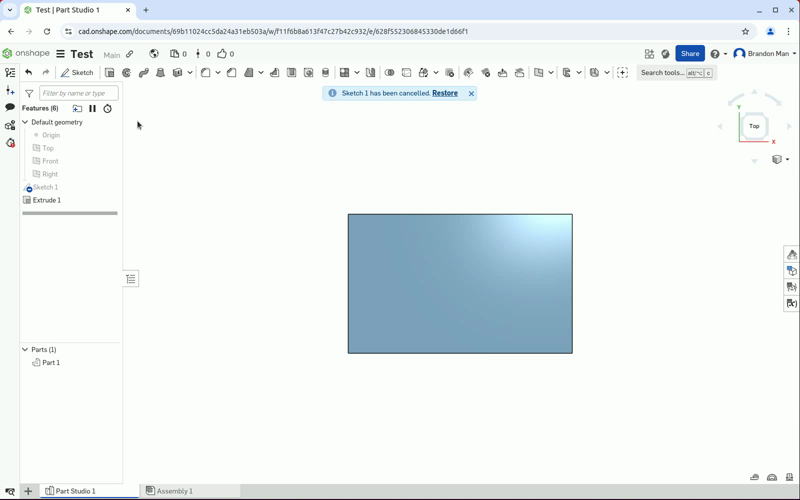
key(shift+h)
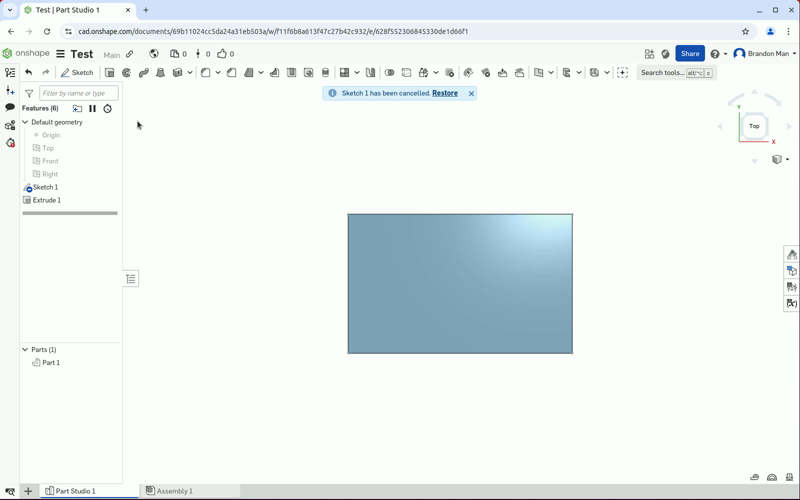
key(shift+h)
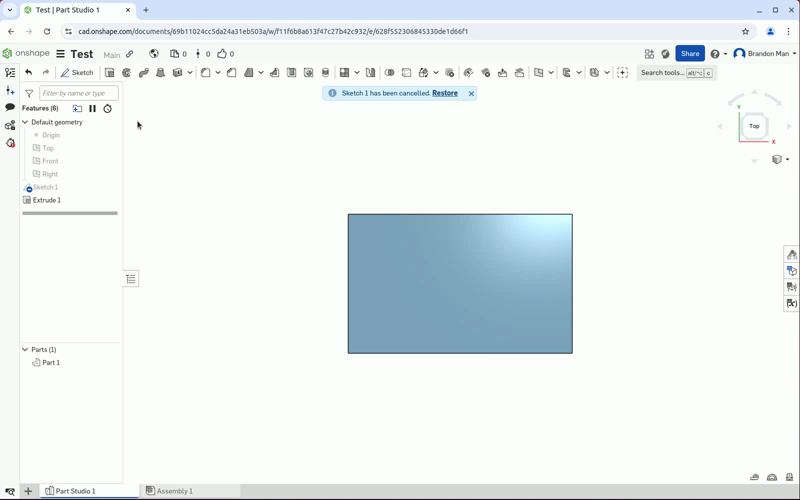
mouse_move(73, 189)
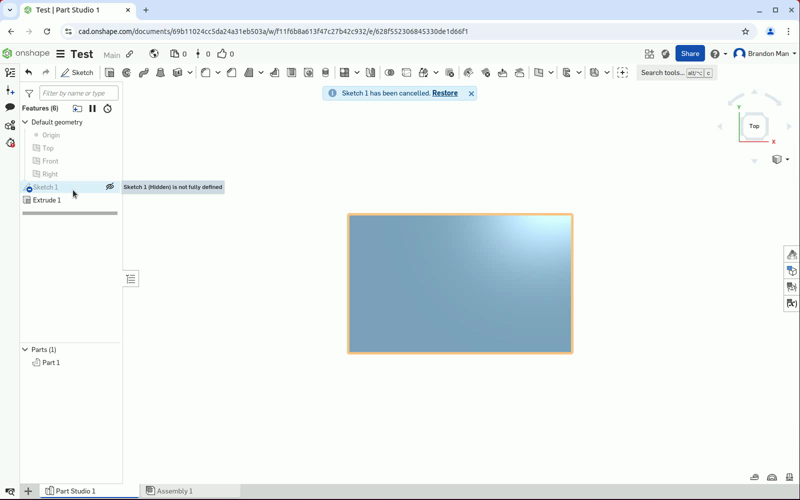
click(73, 189)
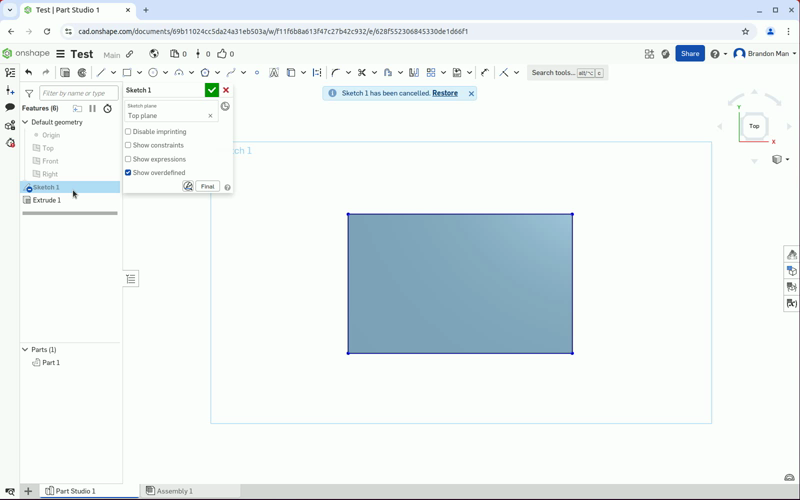
mouse_move(229, 92)
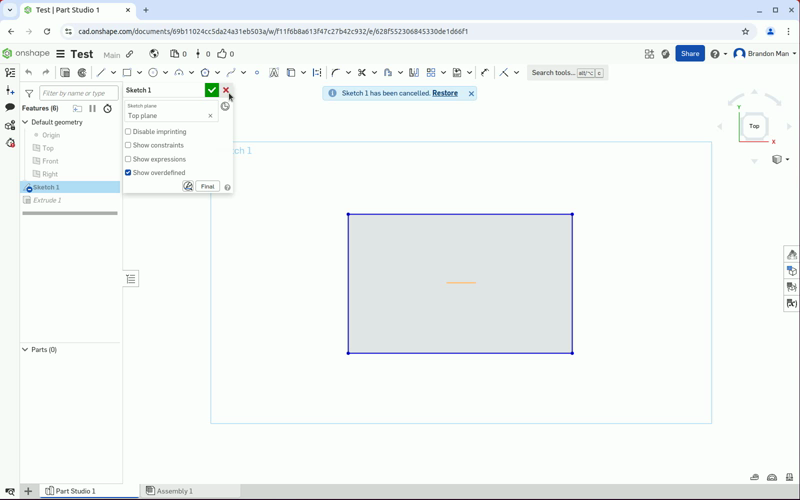
click(229, 92)
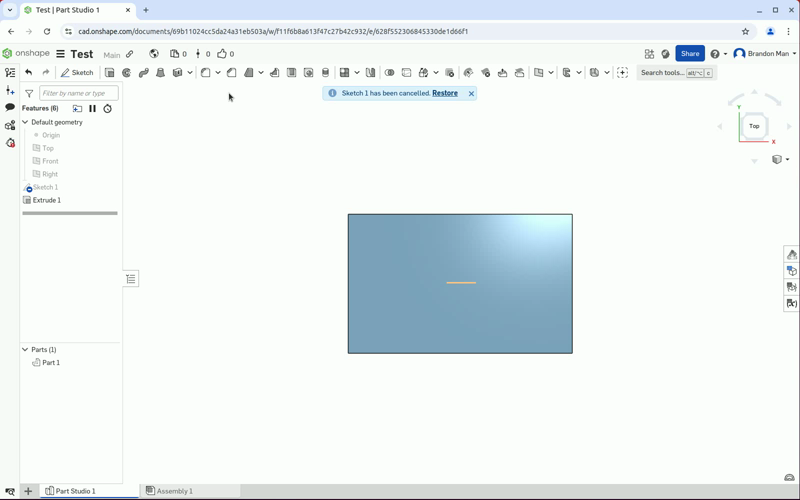
mouse_move(541, 75)
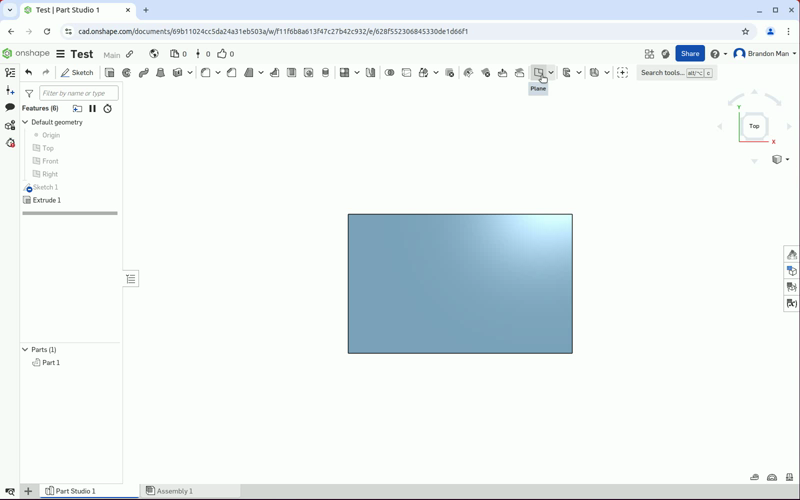
click(541, 75)
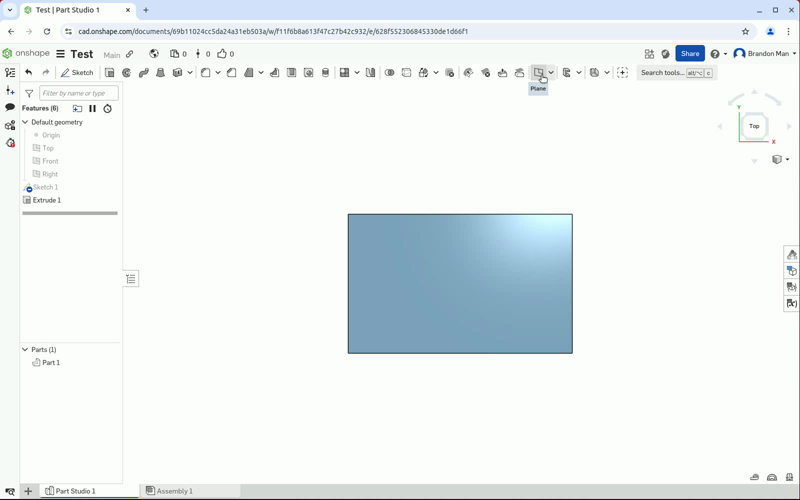
mouse_move(73, 150)
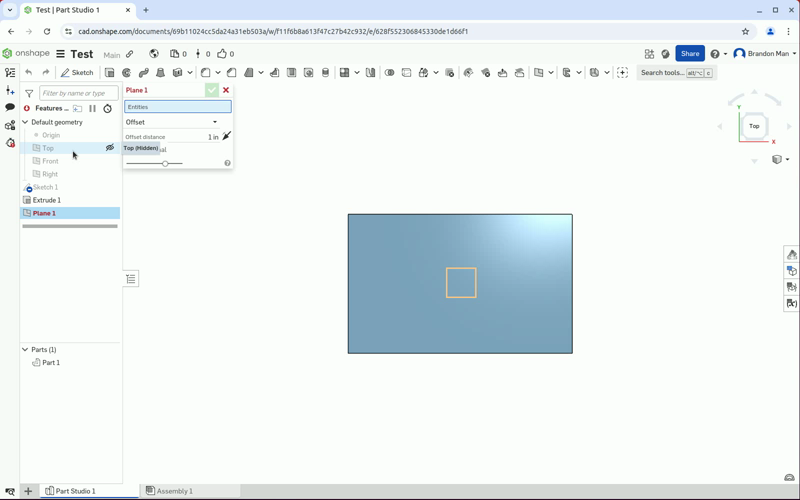
click(73, 150)
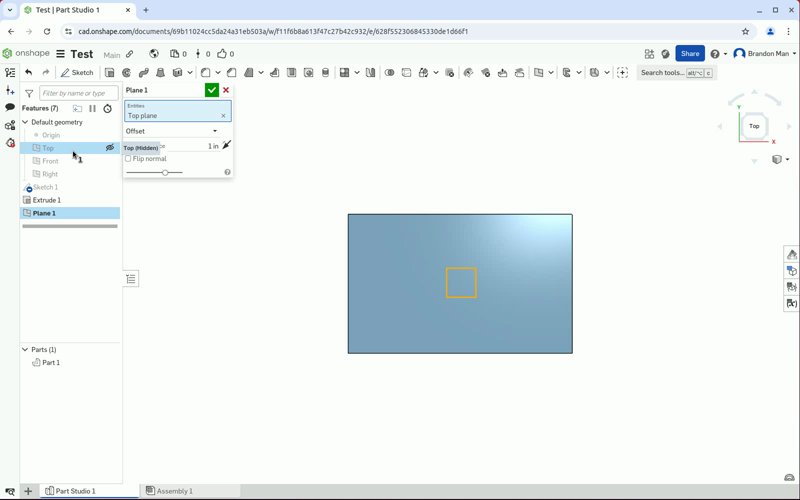
key(tab, 2)
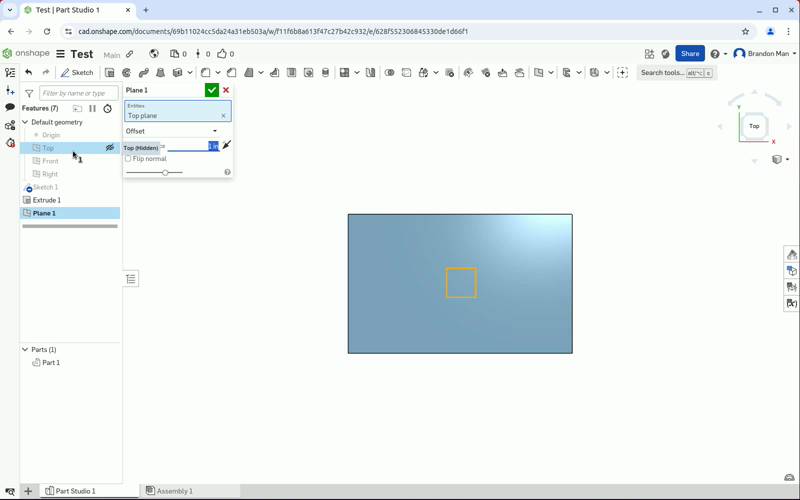
text(3.358)
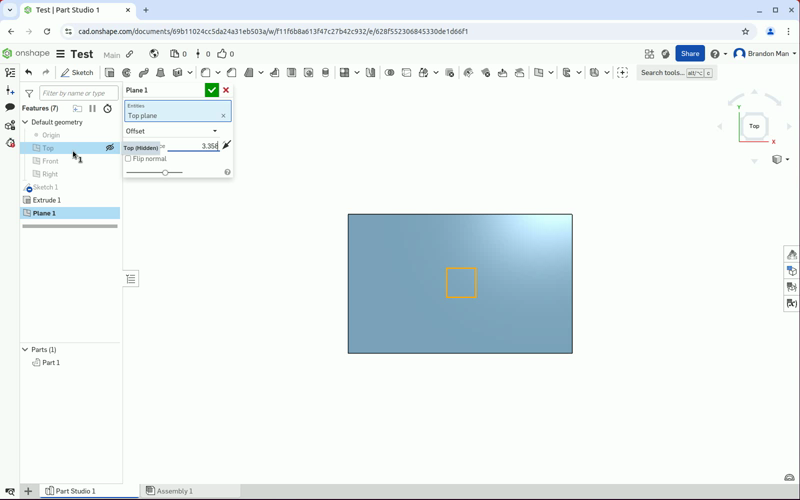
key(enter, 2)
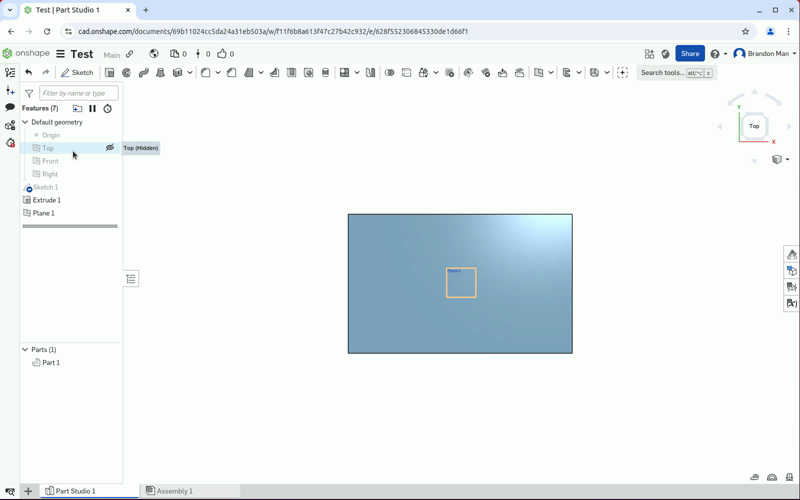
key(shift+s)
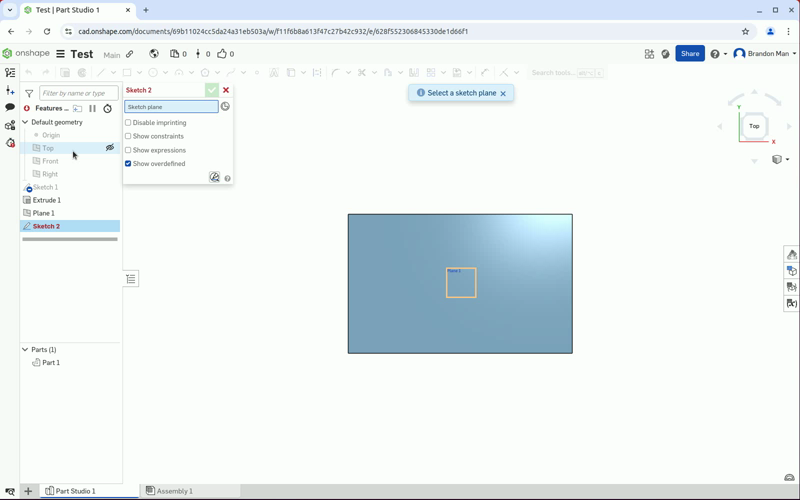
mouse_move(73, 215)
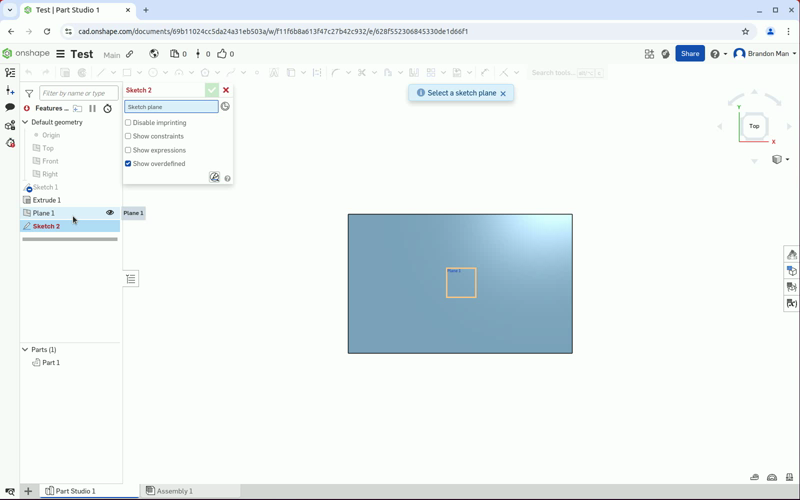
click(73, 215)
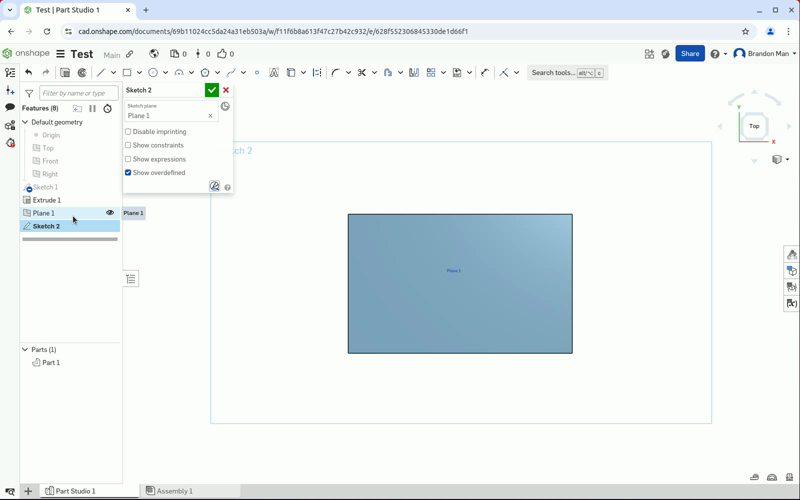
mouse_move(73, 352)
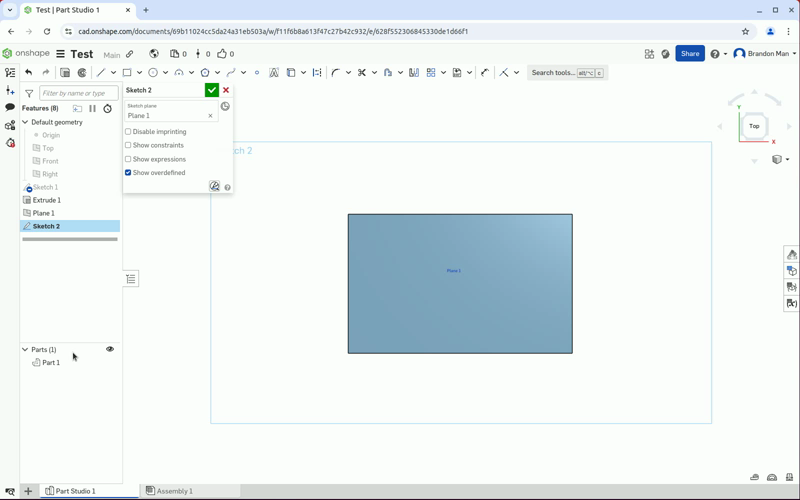
key(y)
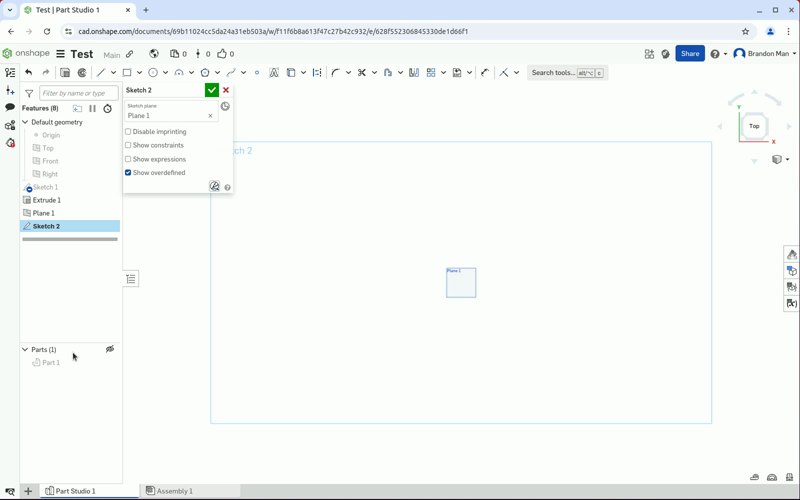
key(l)
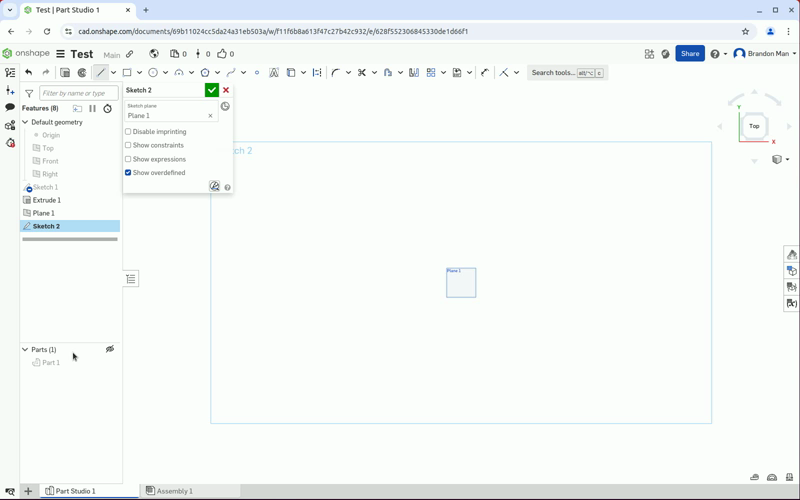
key_down(shift)
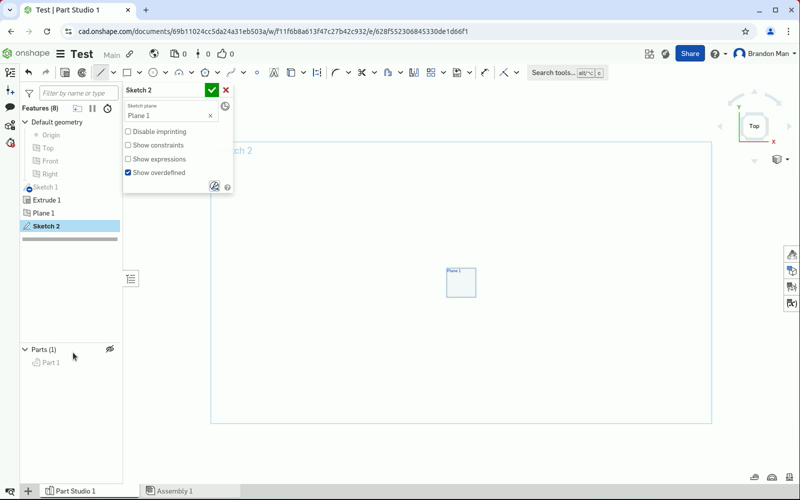
mouse_move(359, 341)
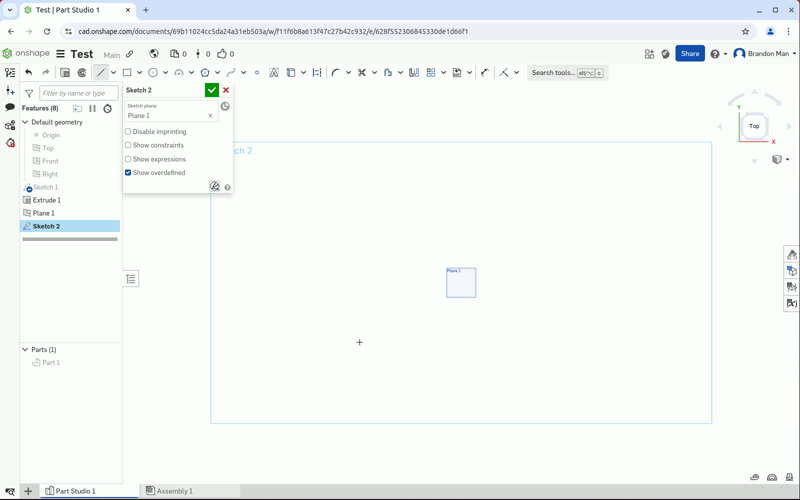
click(359, 341)
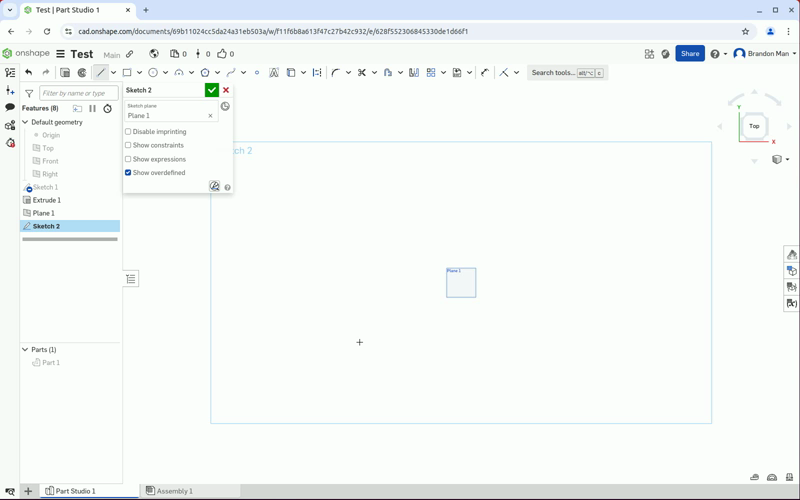
key_up(shift)
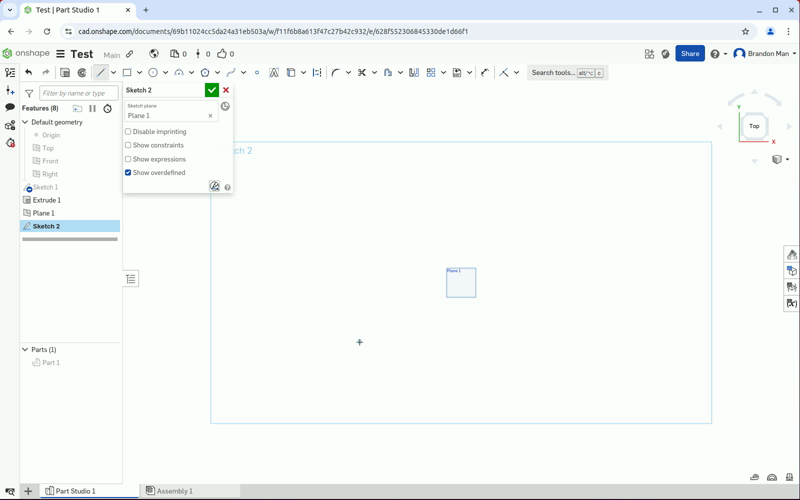
key_down(shift)
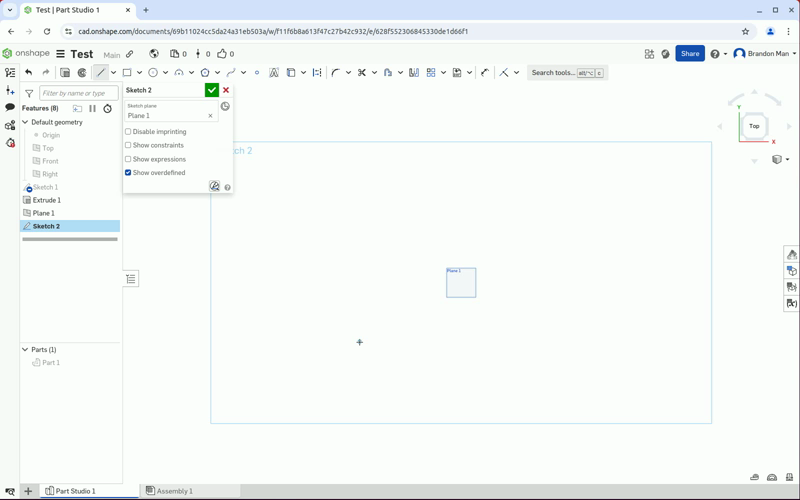
mouse_move(561, 341)
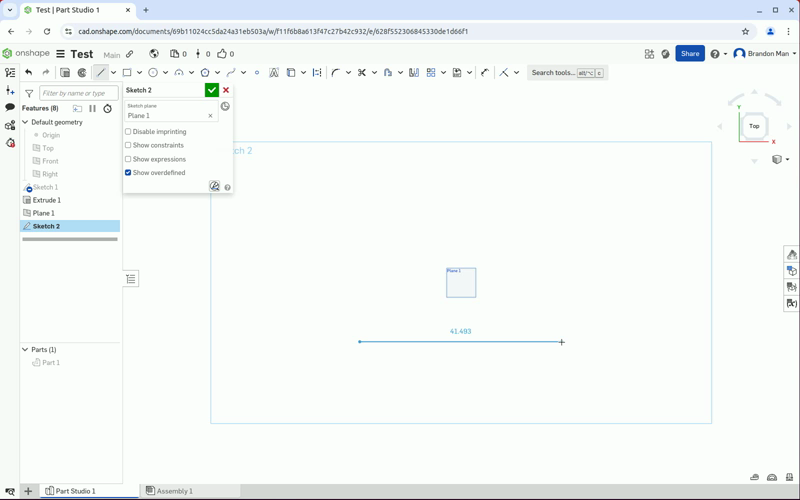
click(561, 341)
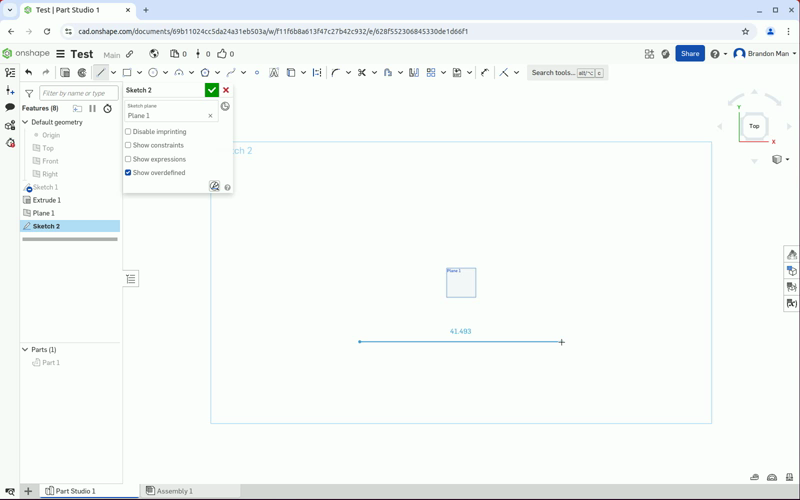
key_up(shift)
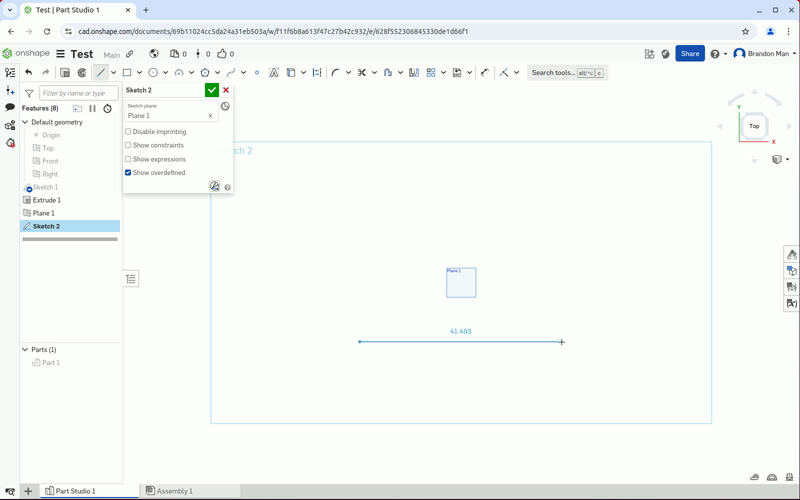
key_down(shift)
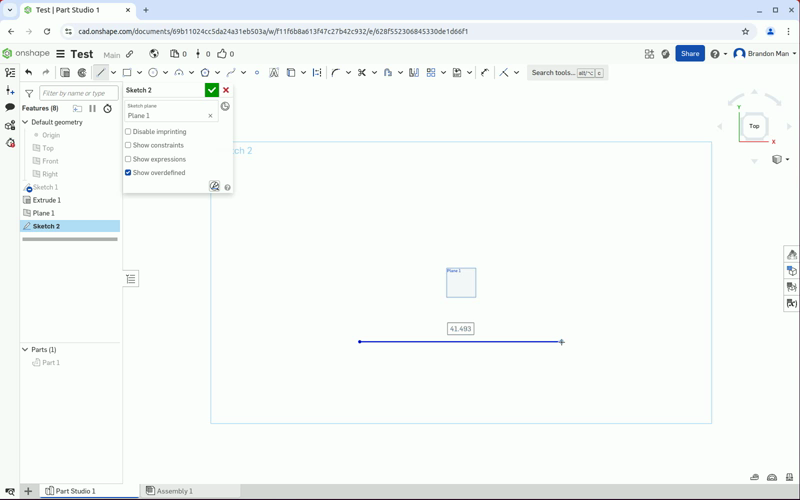
mouse_move(561, 224)
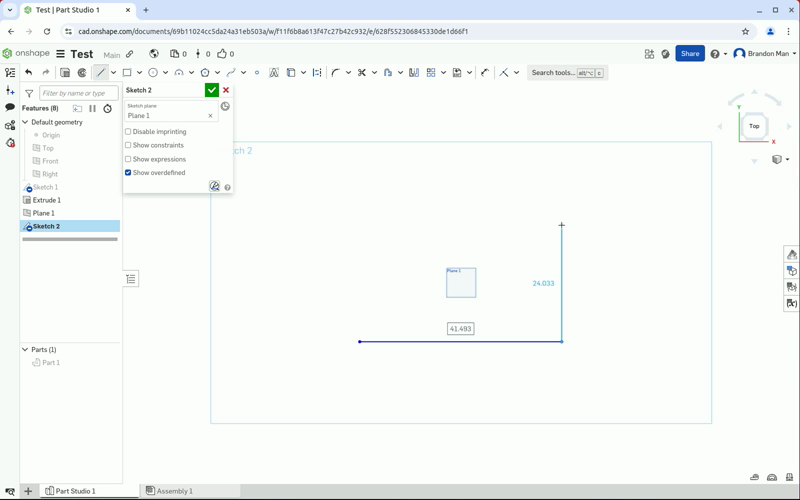
click(561, 224)
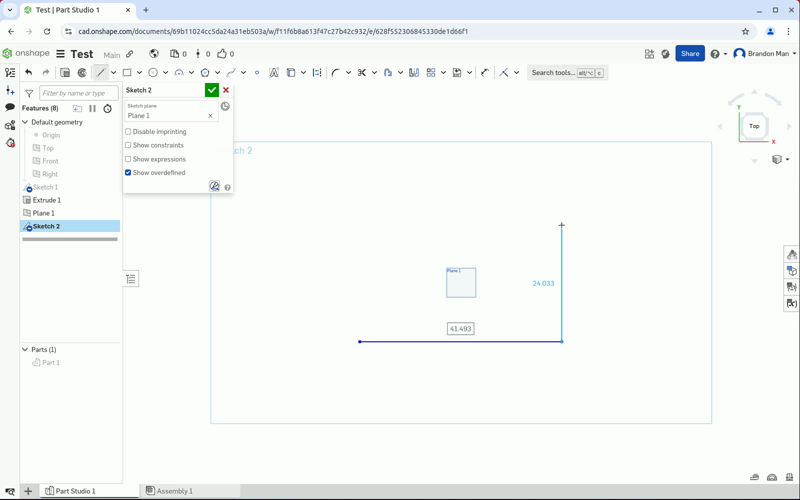
key_up(shift)
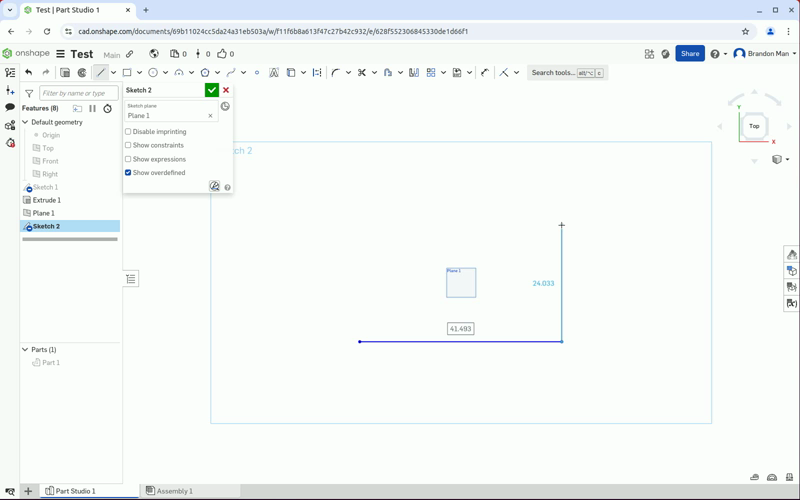
key_down(shift)
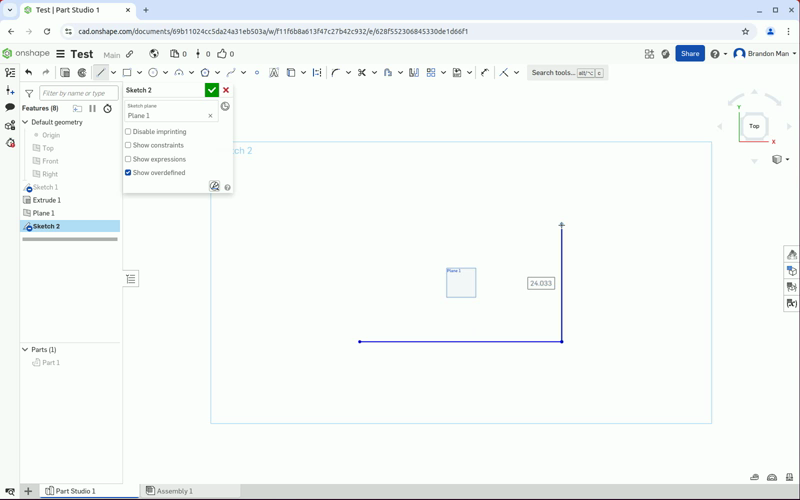
mouse_move(359, 224)
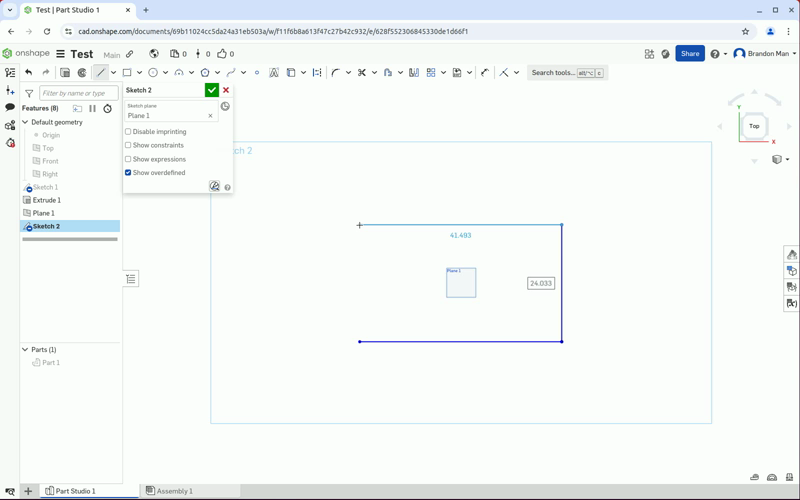
click(359, 224)
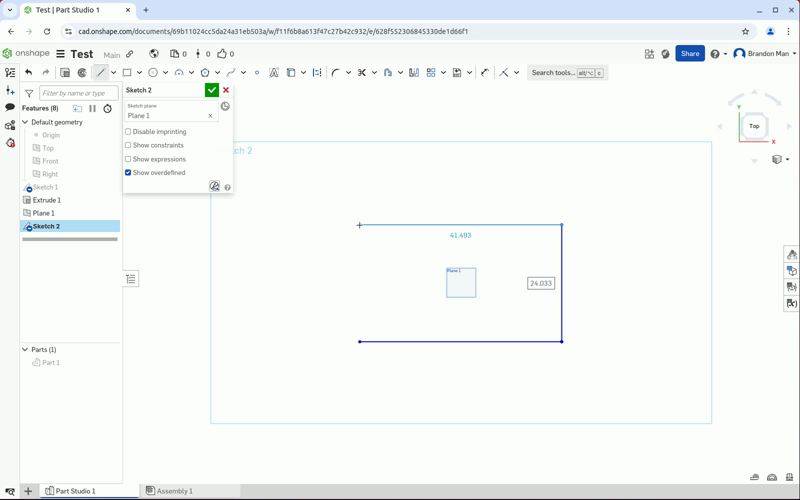
key_up(shift)
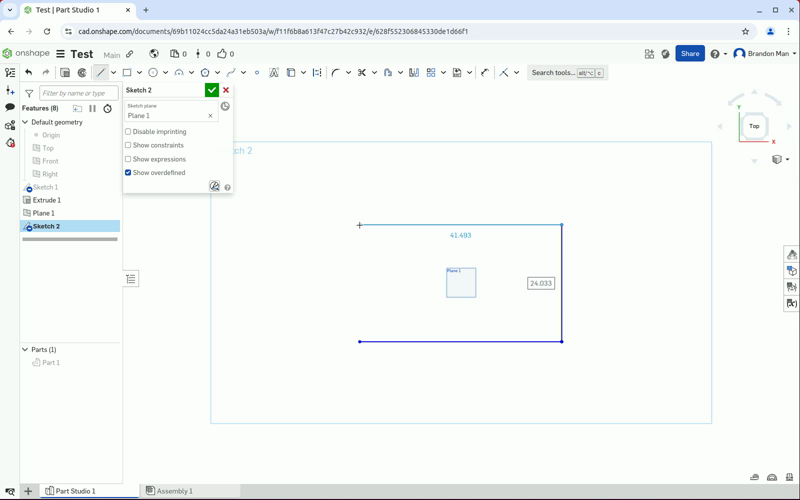
key_down(shift)
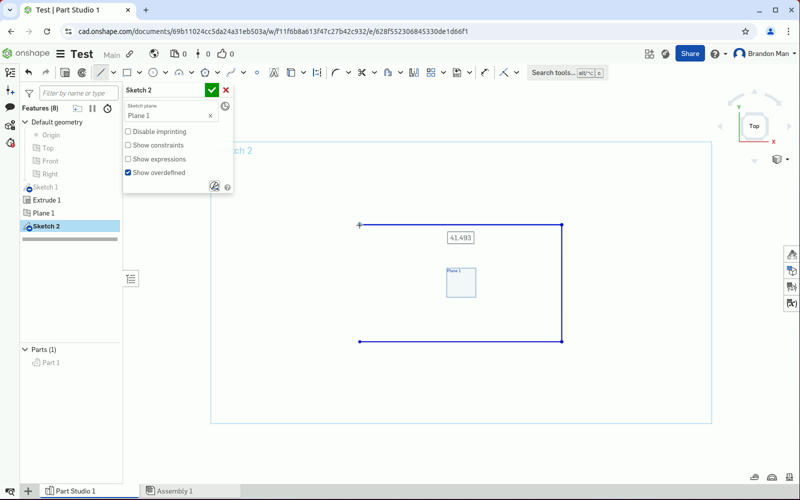
mouse_move(359, 341)
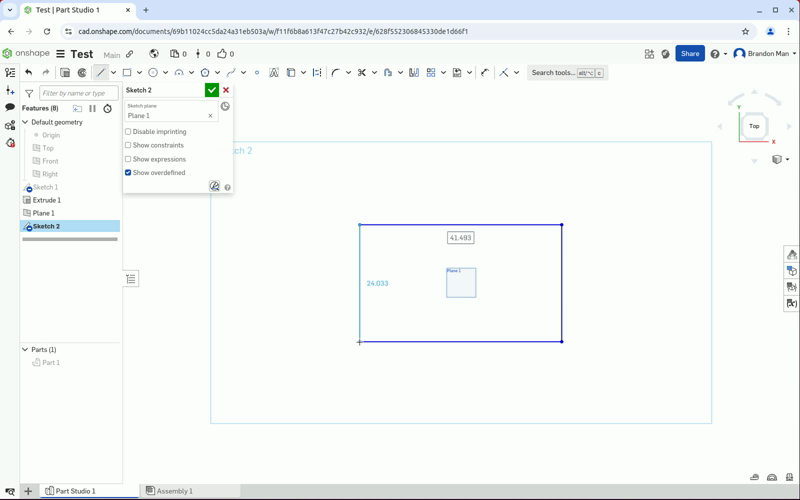
key_up(shift)
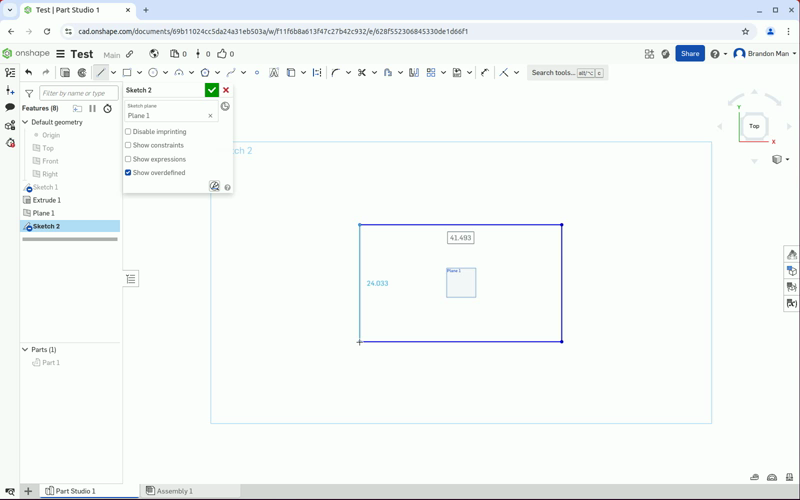
click(359, 341)
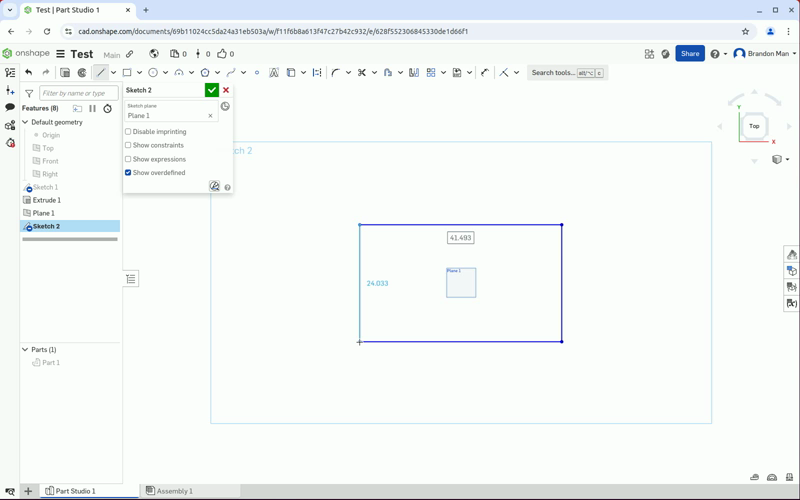
key(esc)
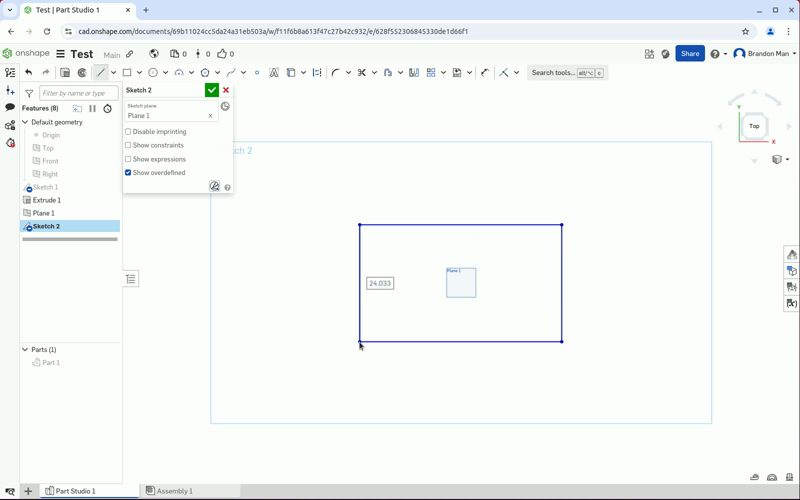
mouse_move(486, 294)
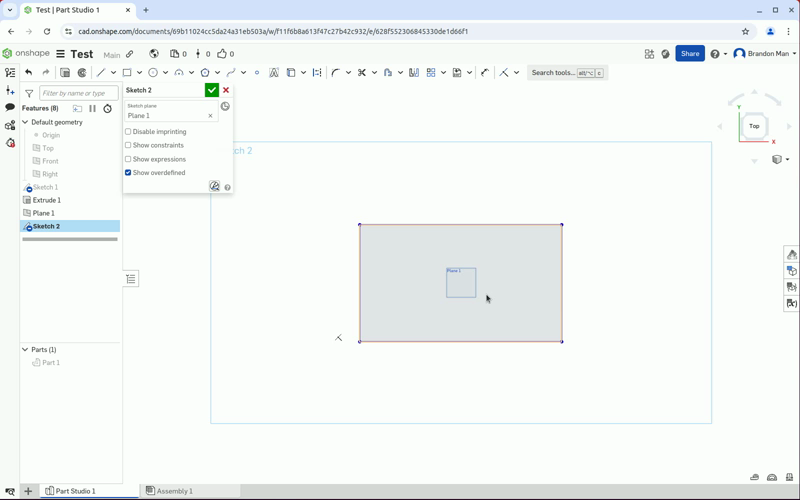
click(486, 294)
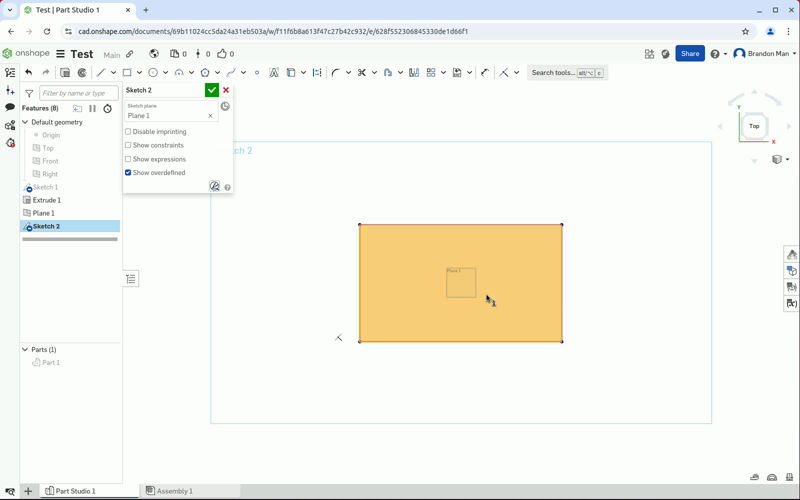
mouse_move(73, 352)
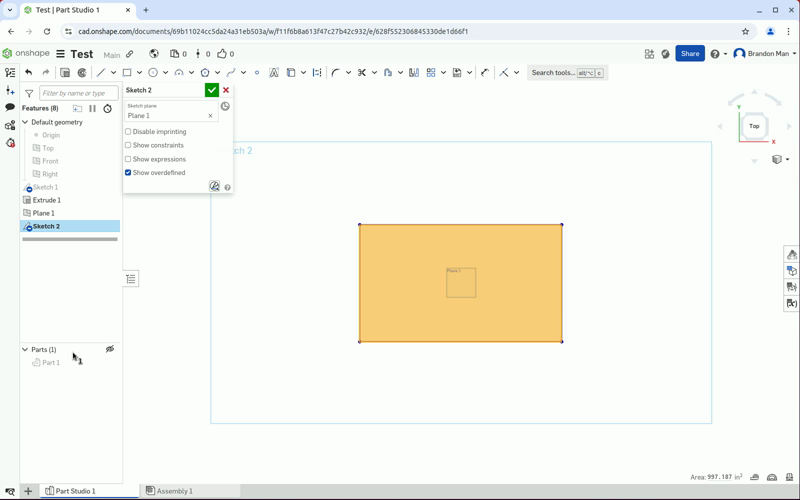
key(shift+y)
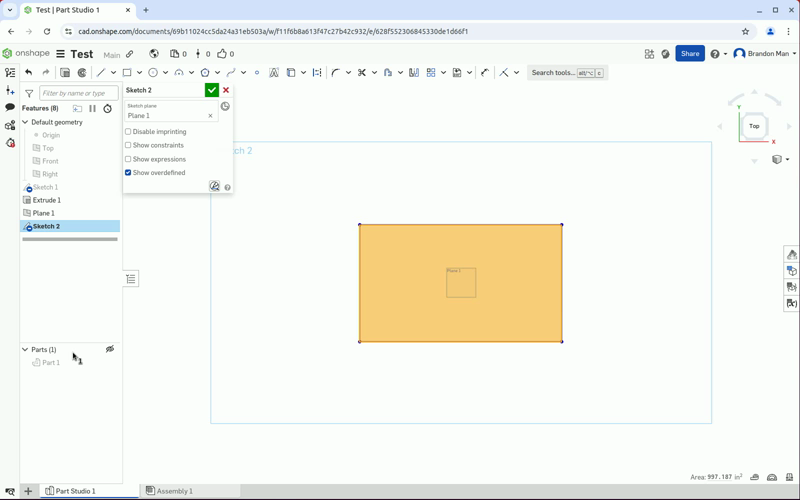
key(shift+e)
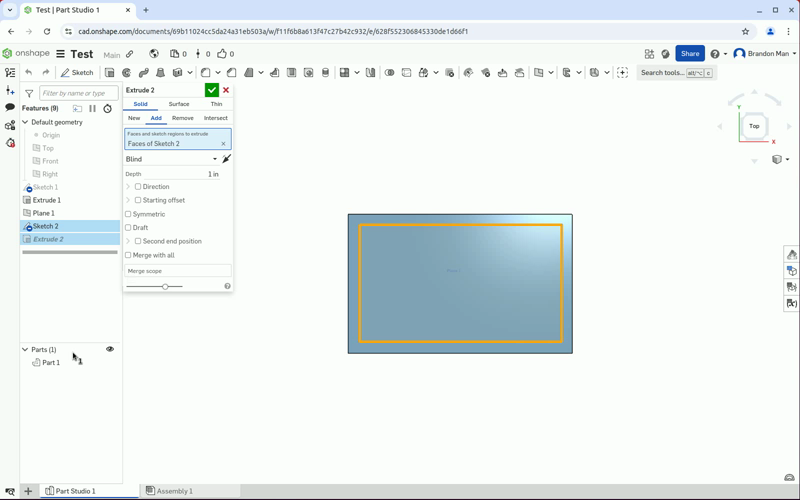
mouse_move(143, 106)
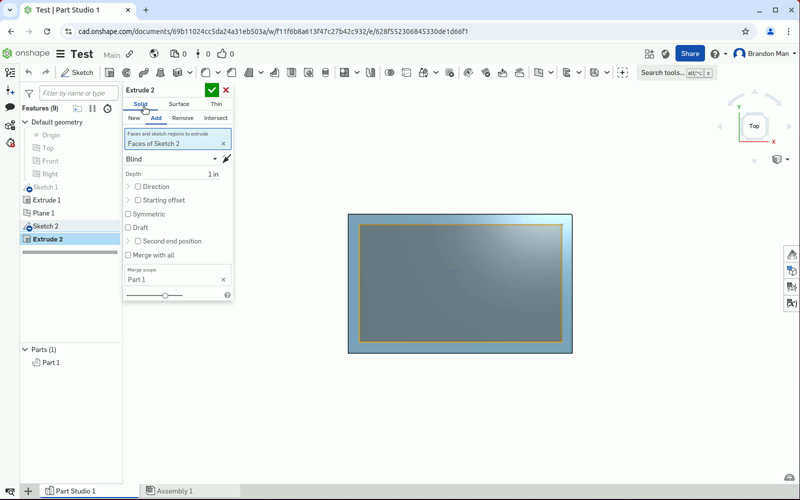
click(143, 106)
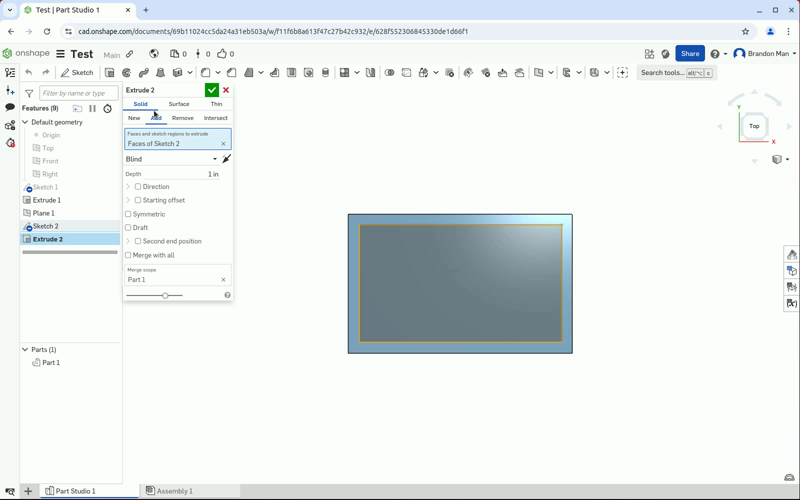
mouse_move(186, 120)
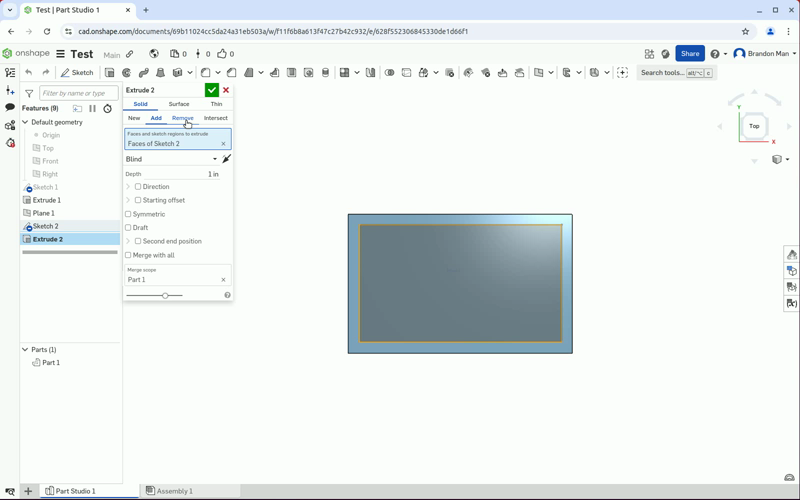
click(186, 120)
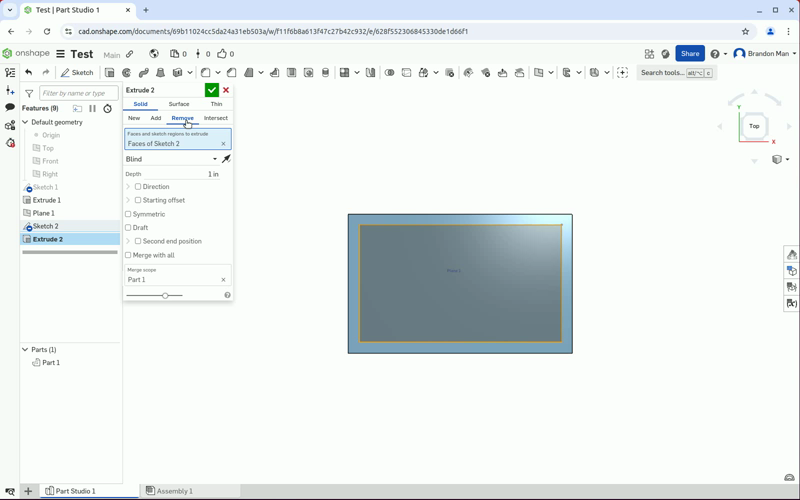
key(tab, 4)
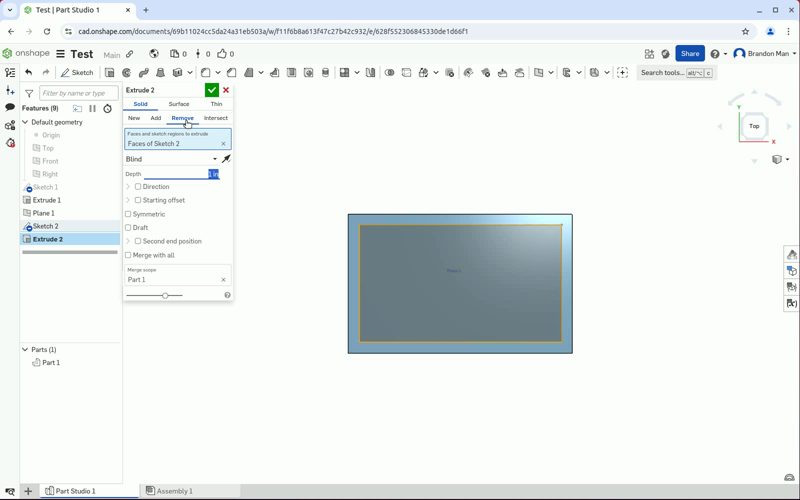
text(1.685)
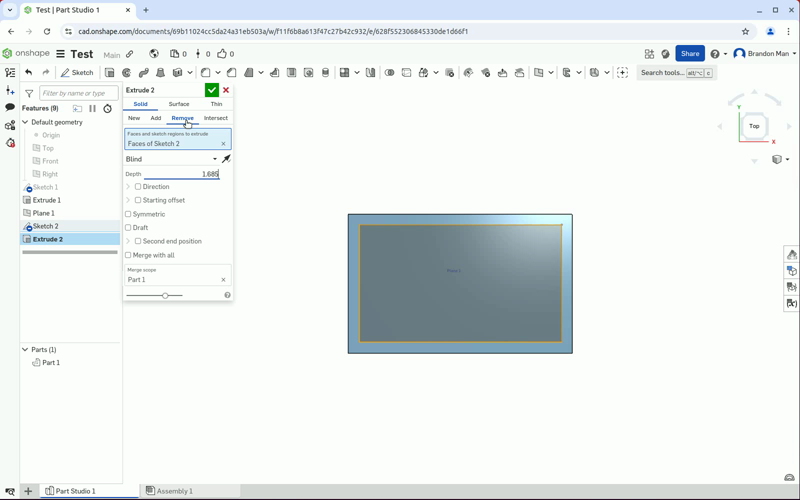
key(tab, 6)
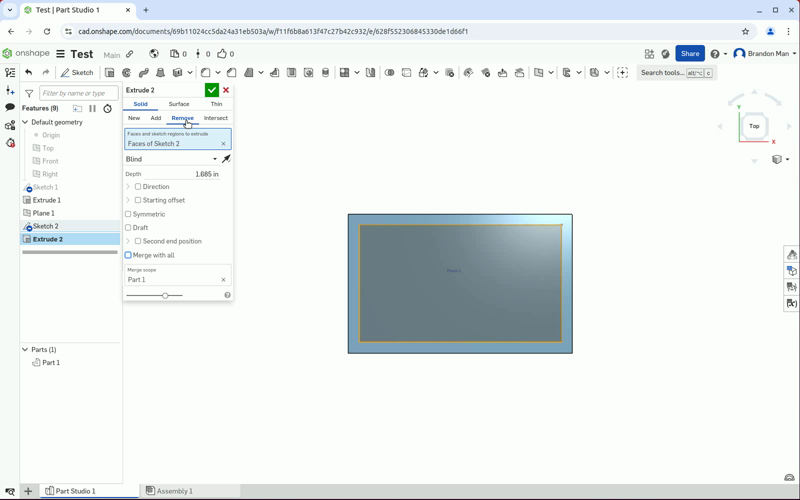
key(space)
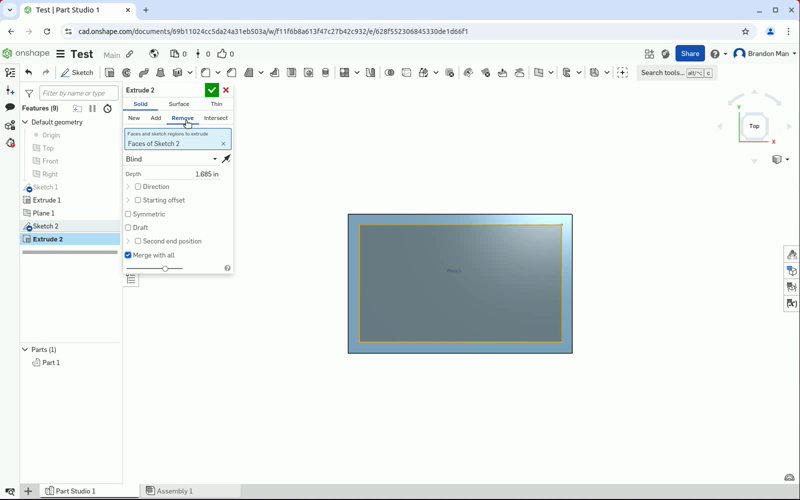
key(enter)
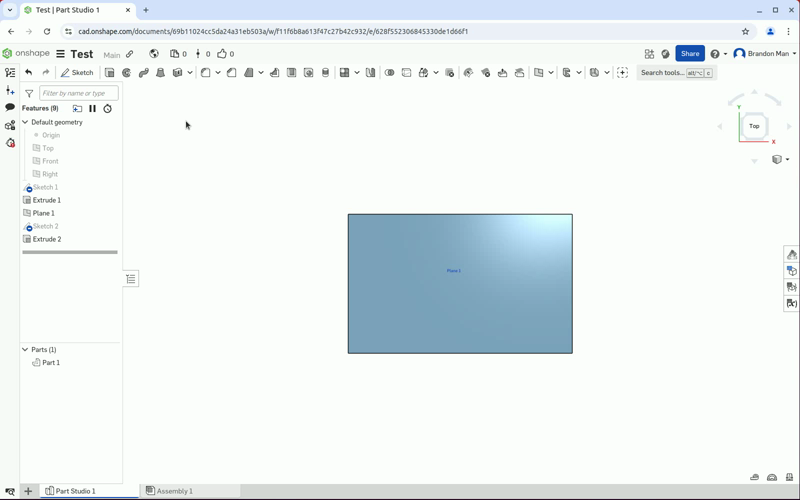
key(shift+h)
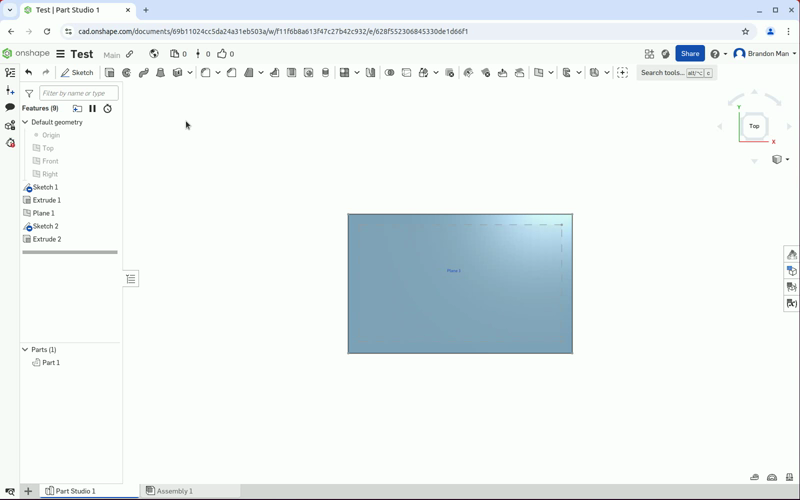
key(shift+h)
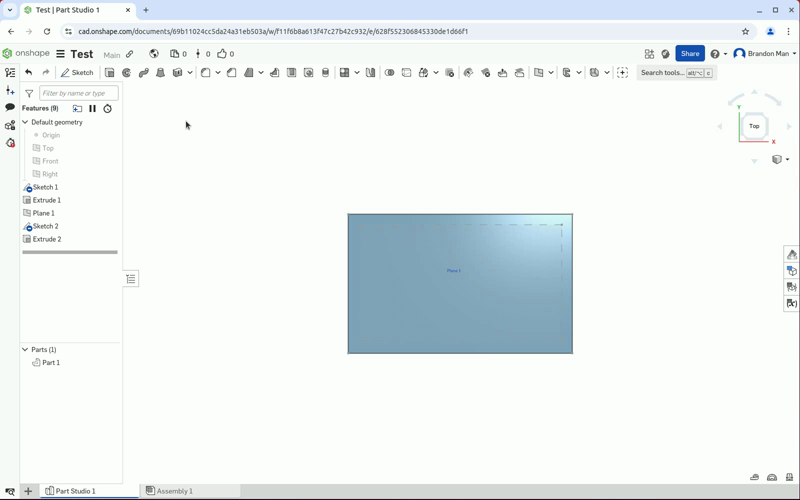
key(shift+7)
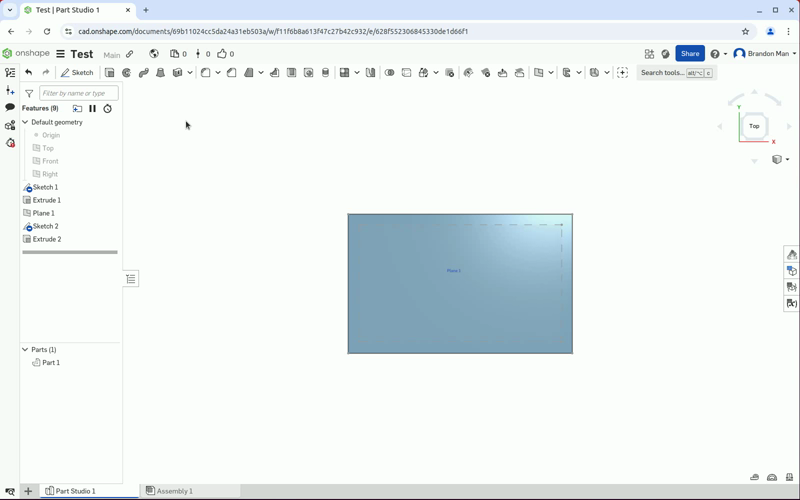
key(up, 3)
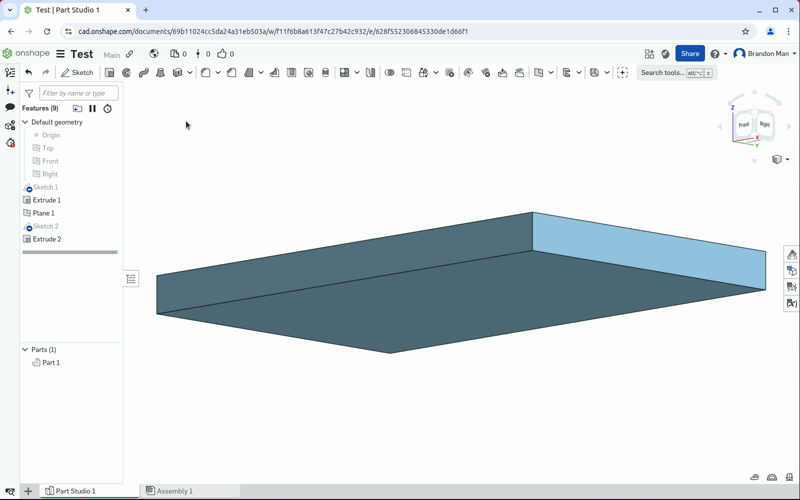
key(left, 3)
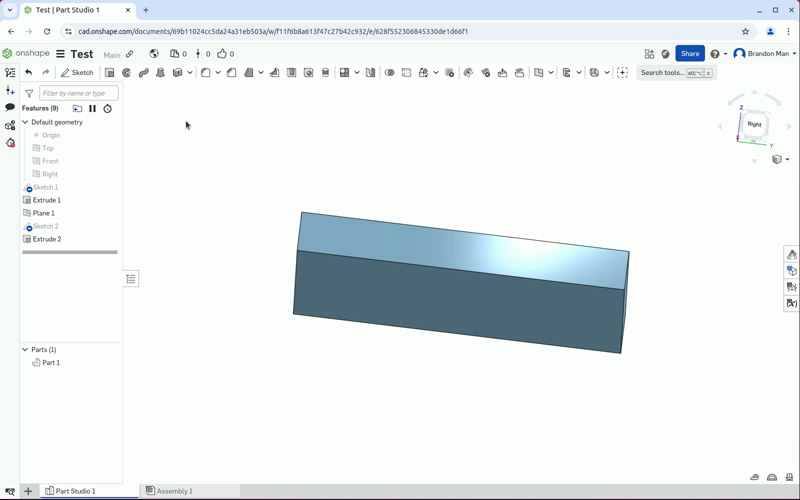
key(right, 3)
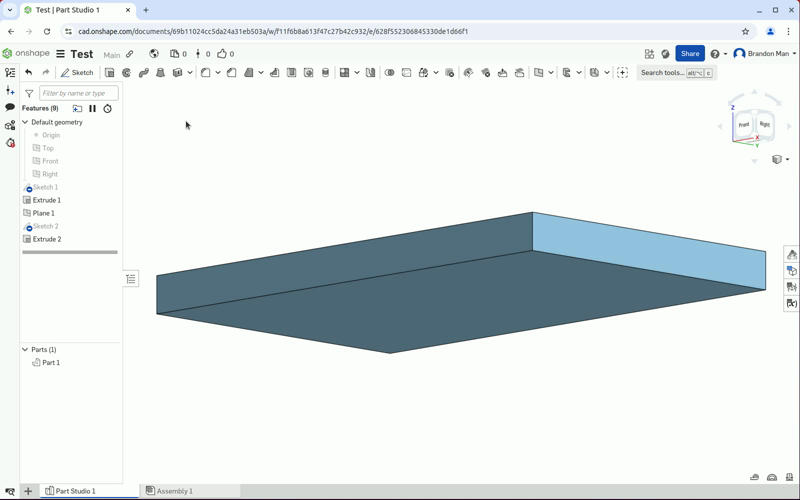
key(down, 3)
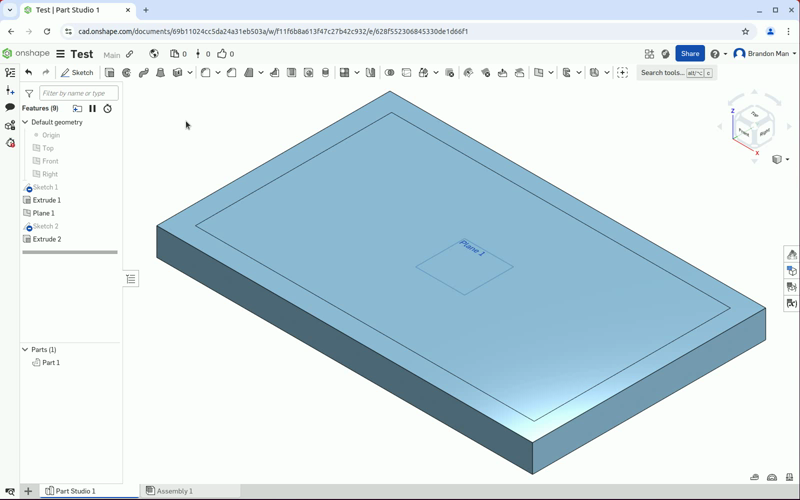
mouse_move(73, 189)
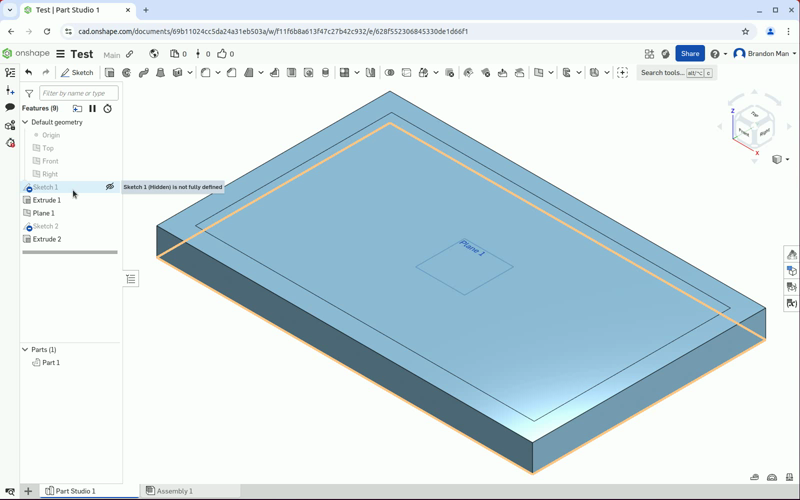
click(73, 189)